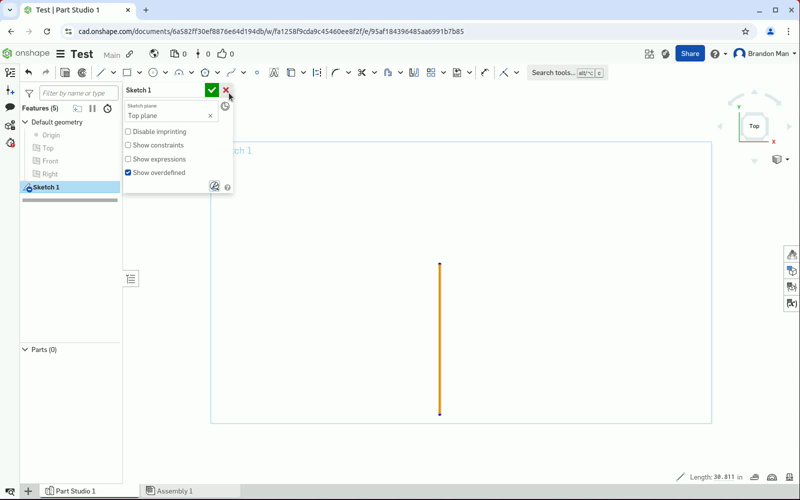
key(shift+h)
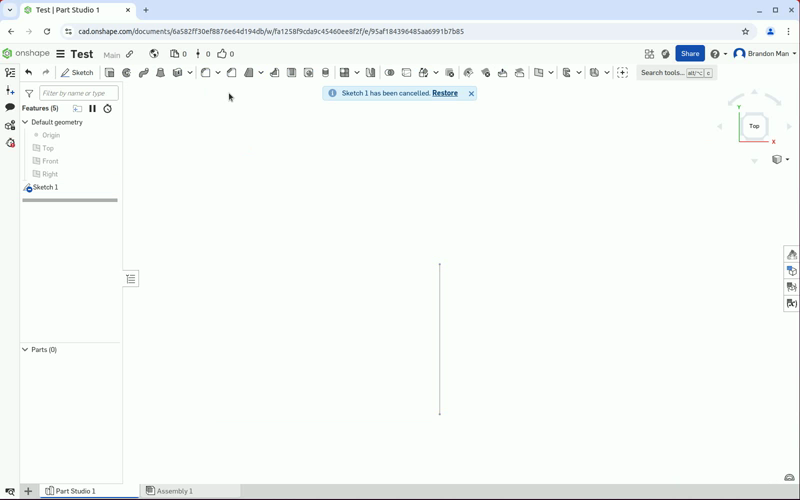
key(shift+s)
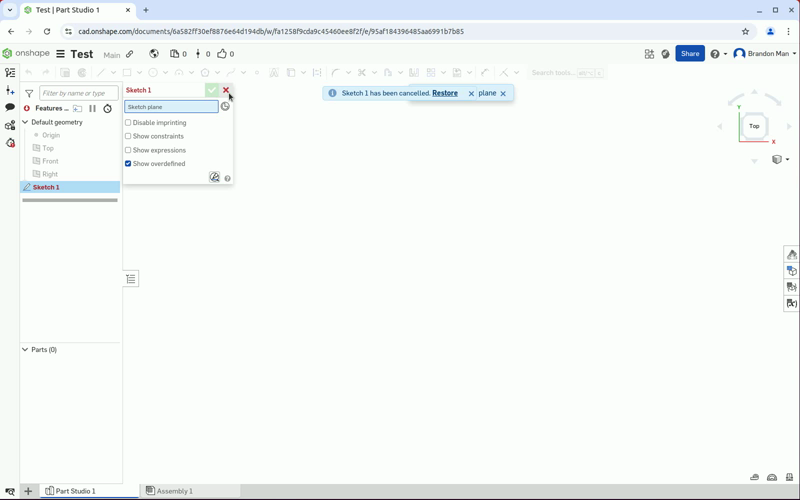
mouse_move(73, 150)
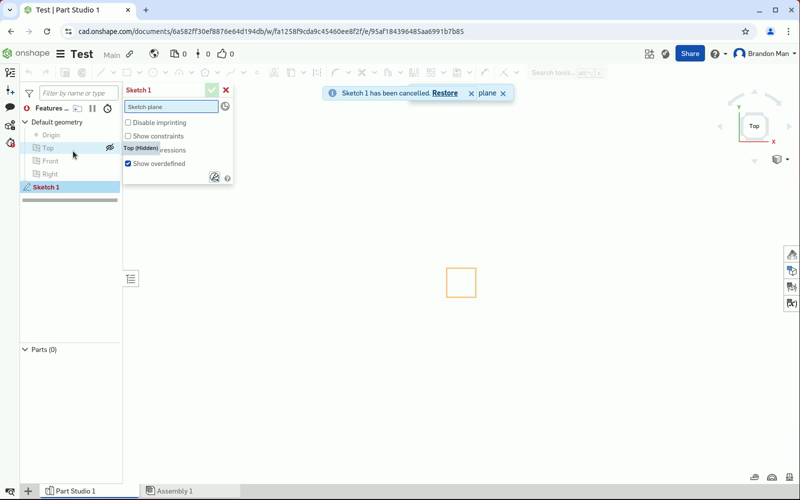
click(73, 150)
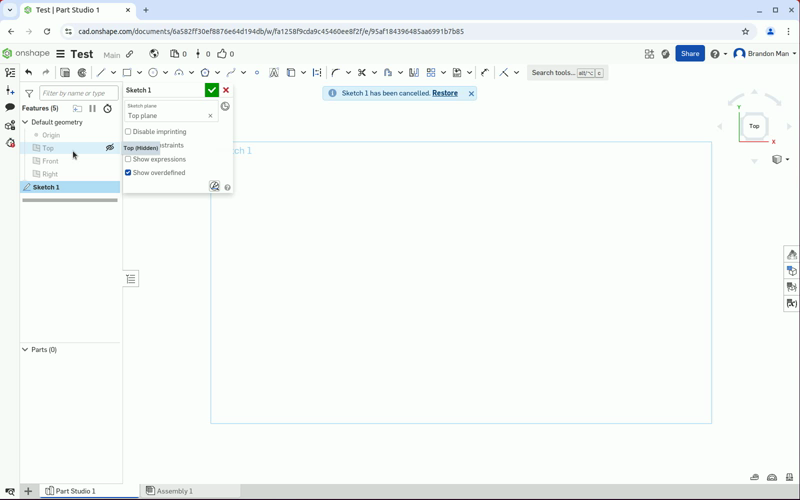
mouse_move(73, 352)
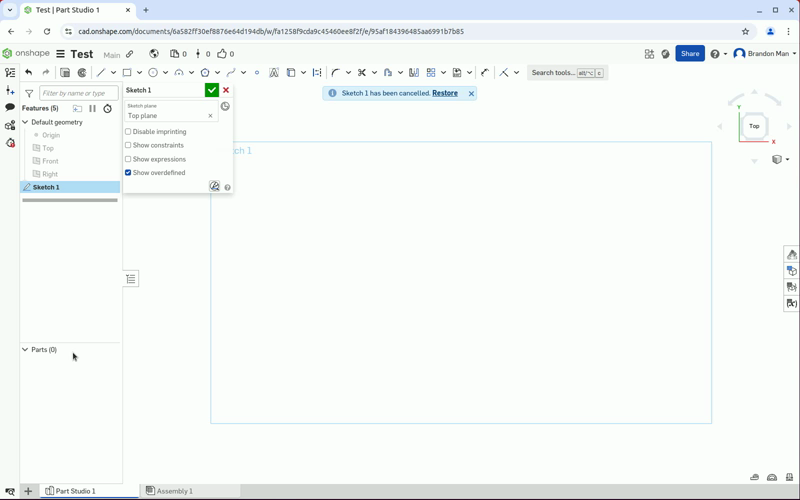
key(y)
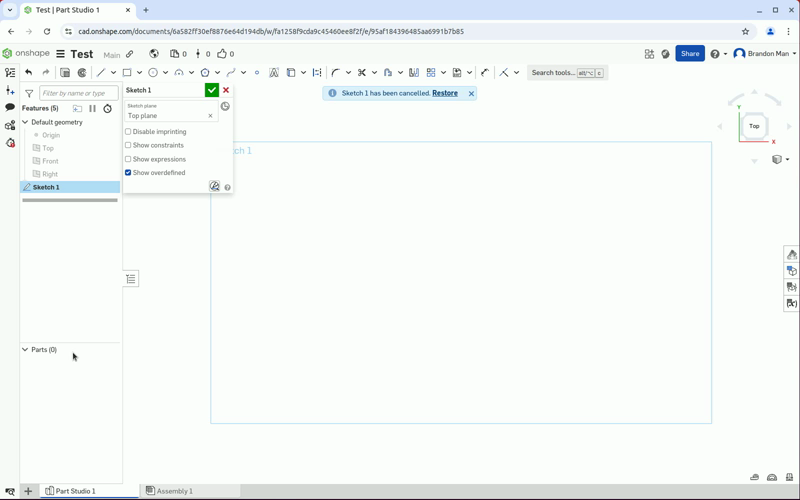
key(c)
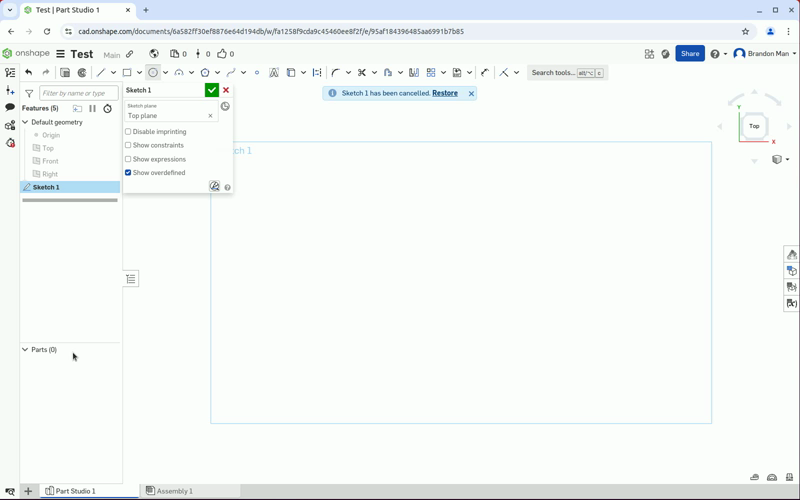
key_down(shift)
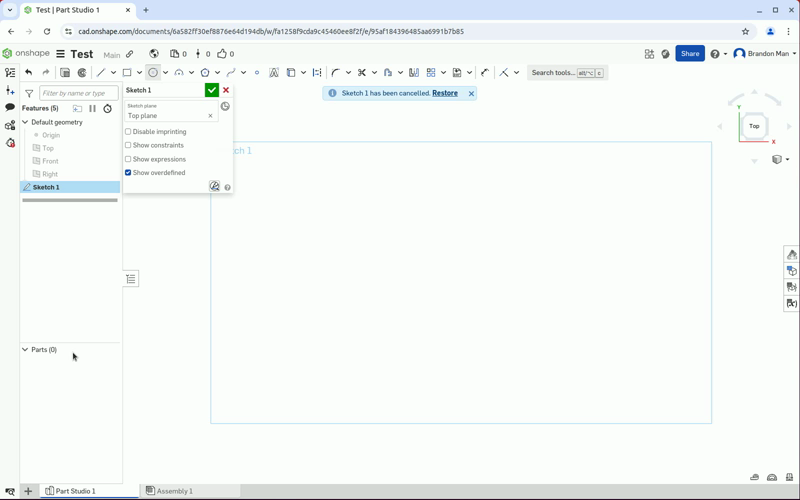
mouse_move(461, 282)
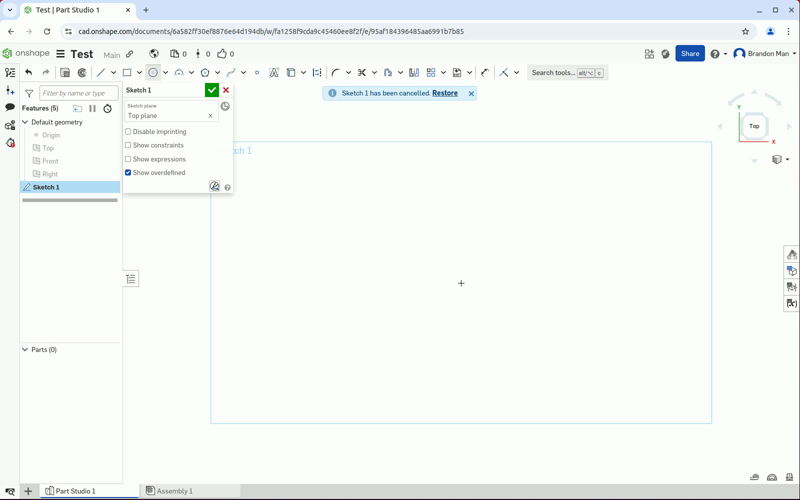
click(461, 282)
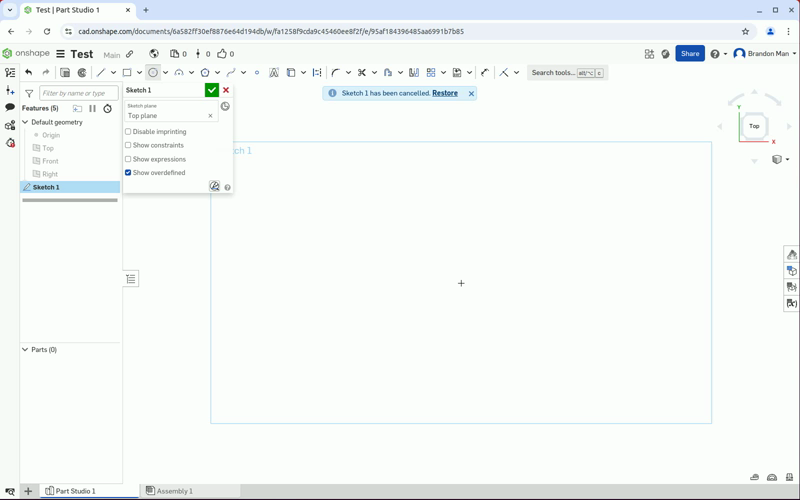
key_up(shift)
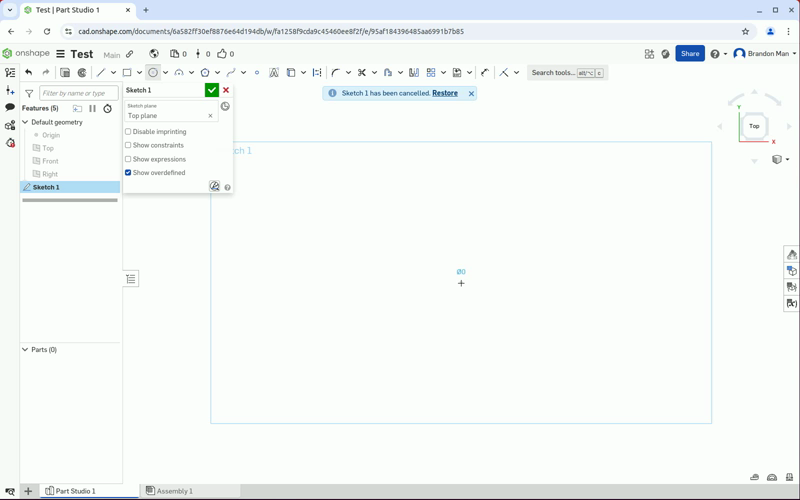
mouse_move(555, 282)
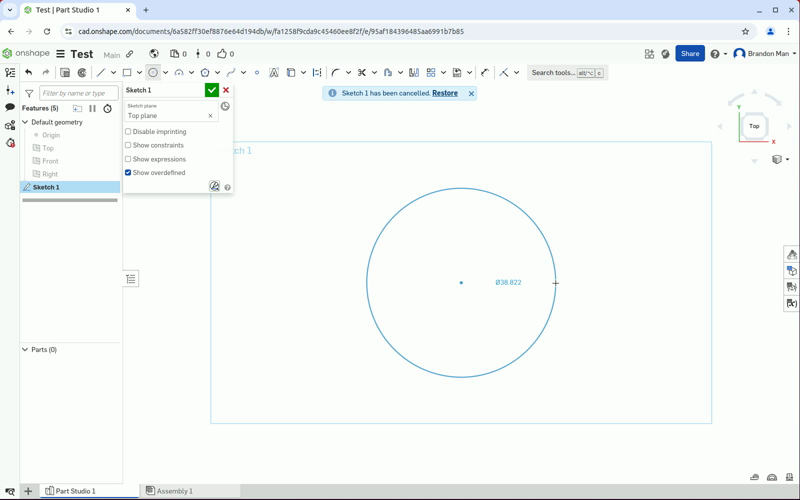
click(555, 282)
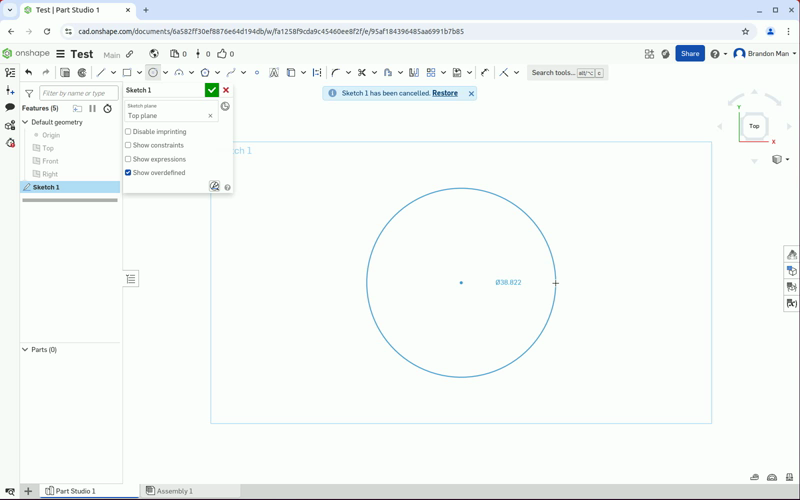
key(esc)
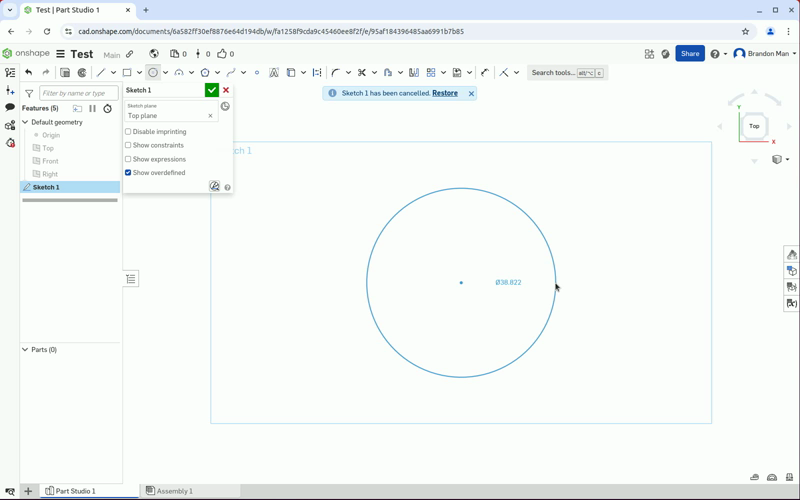
mouse_move(422, 315)
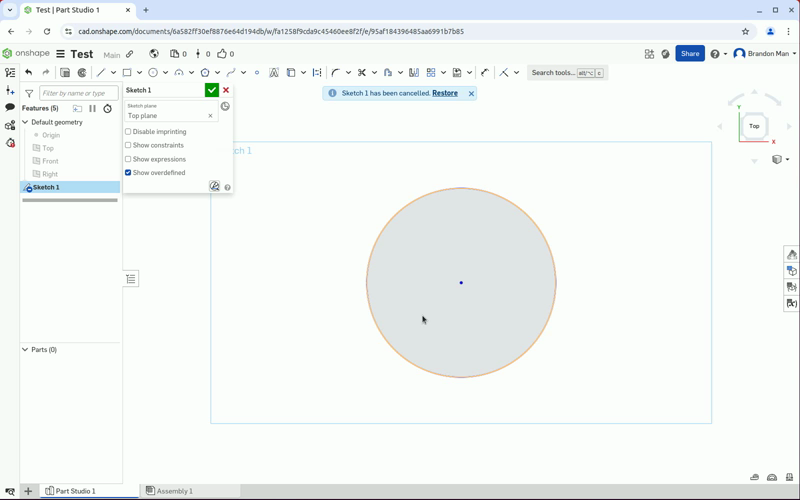
click(422, 315)
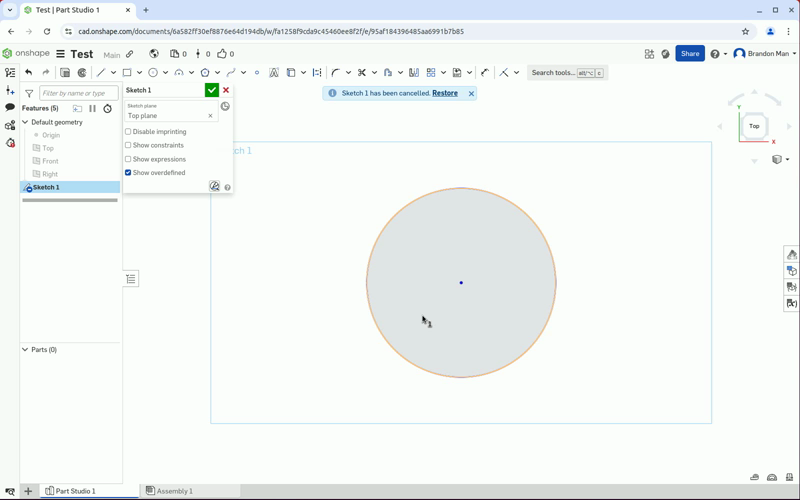
mouse_move(73, 352)
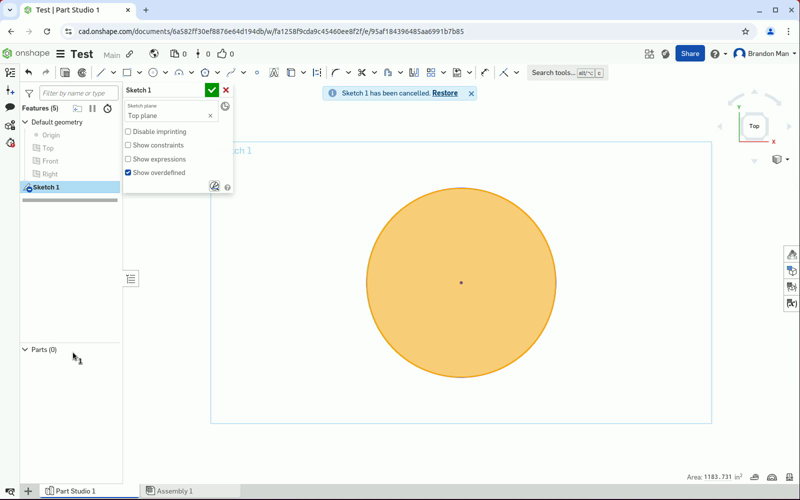
key(shift+y)
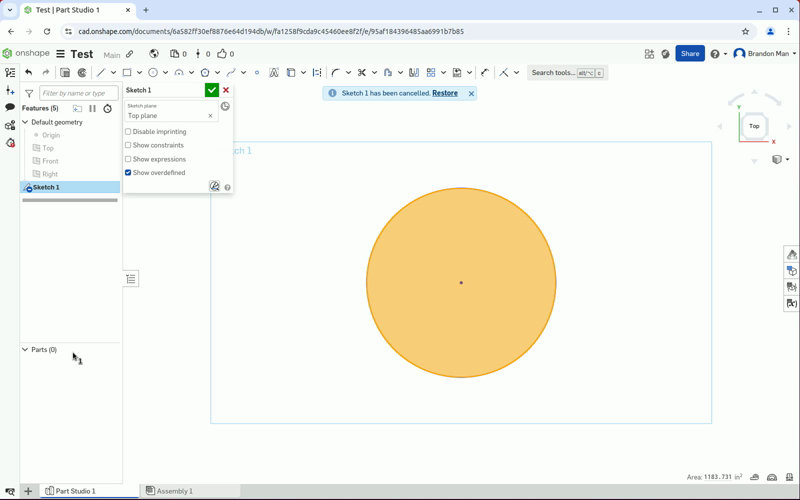
key(shift+e)
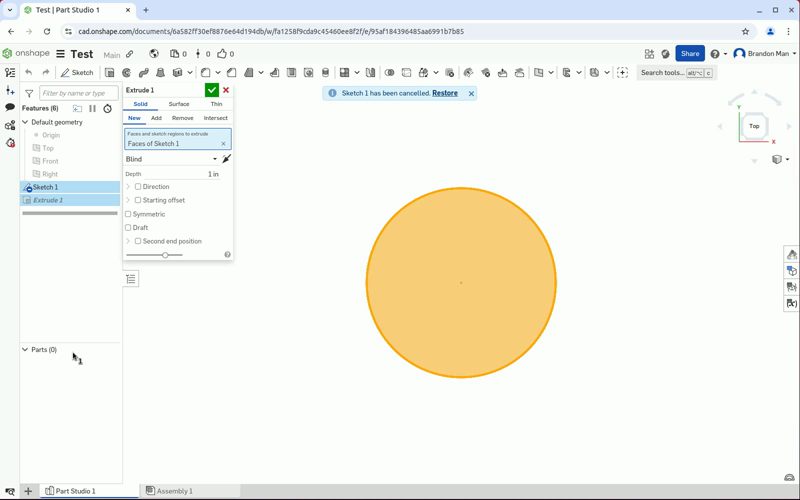
mouse_move(143, 106)
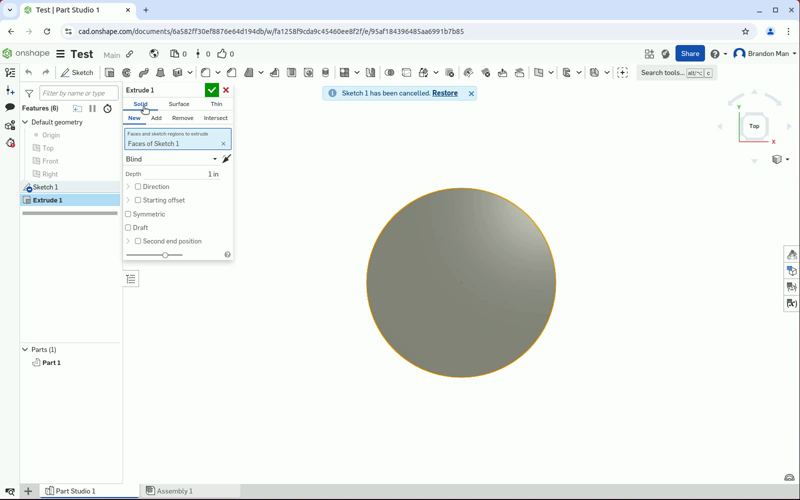
click(143, 106)
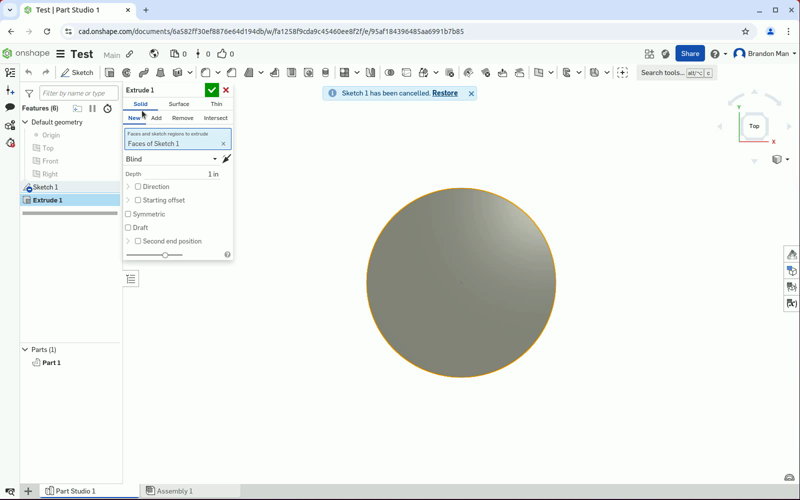
mouse_move(137, 120)
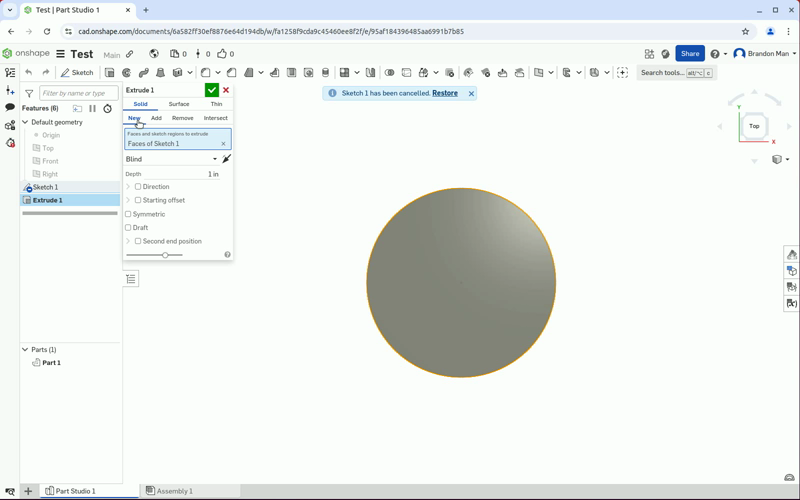
click(137, 120)
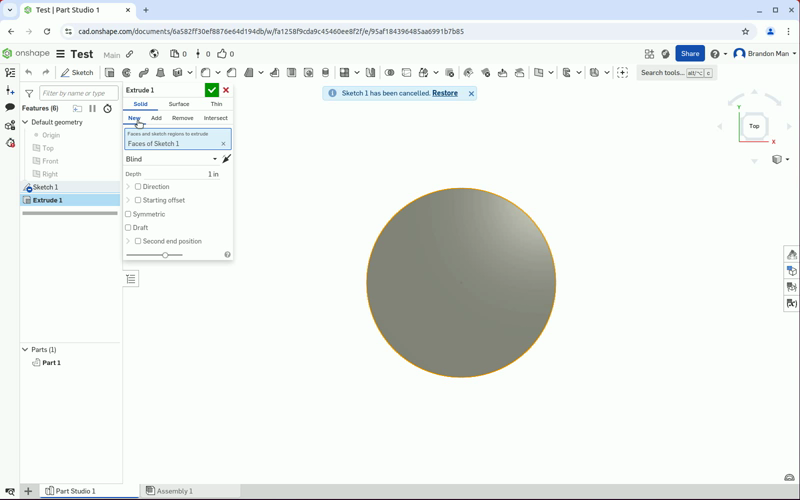
key(tab, 4)
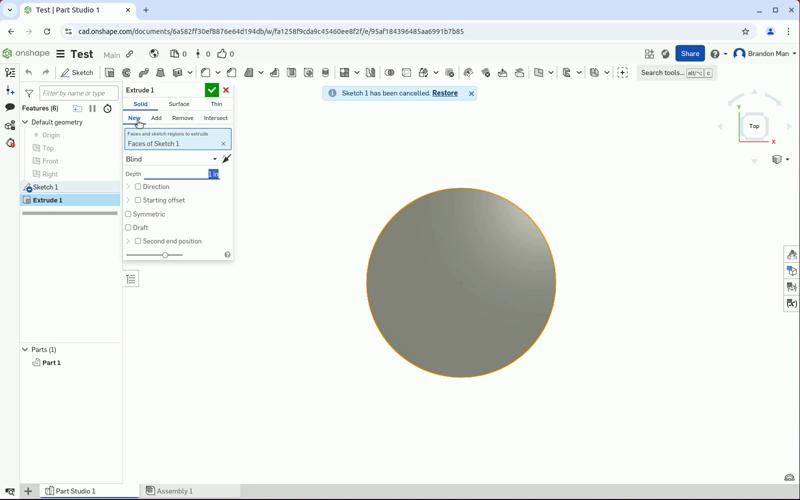
text(11.554)
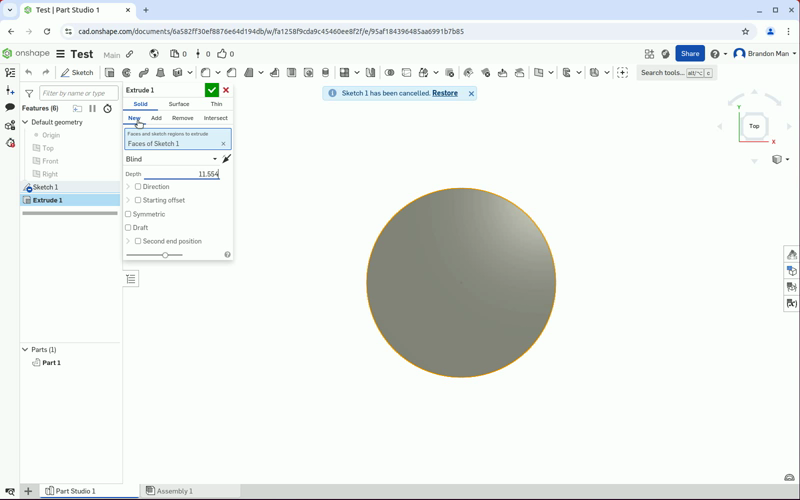
key(enter)
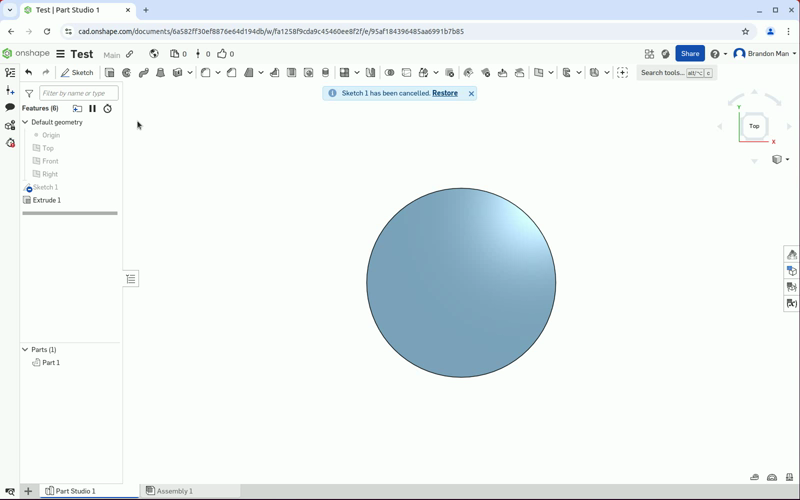
key(shift+h)
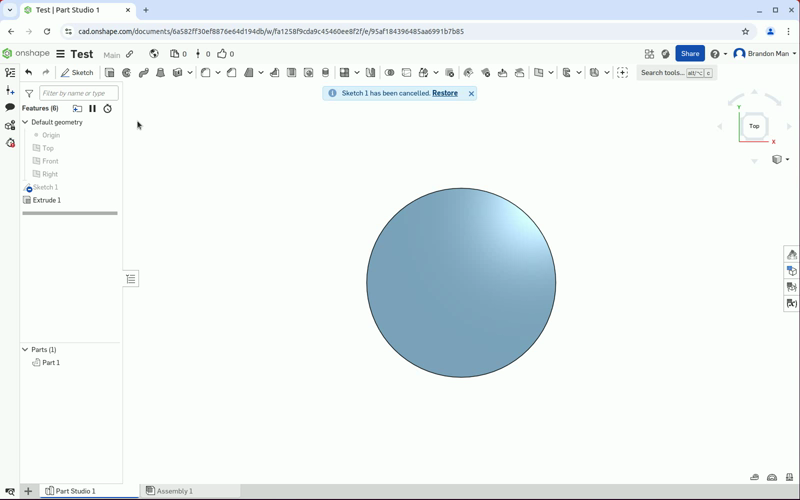
key(shift+h)
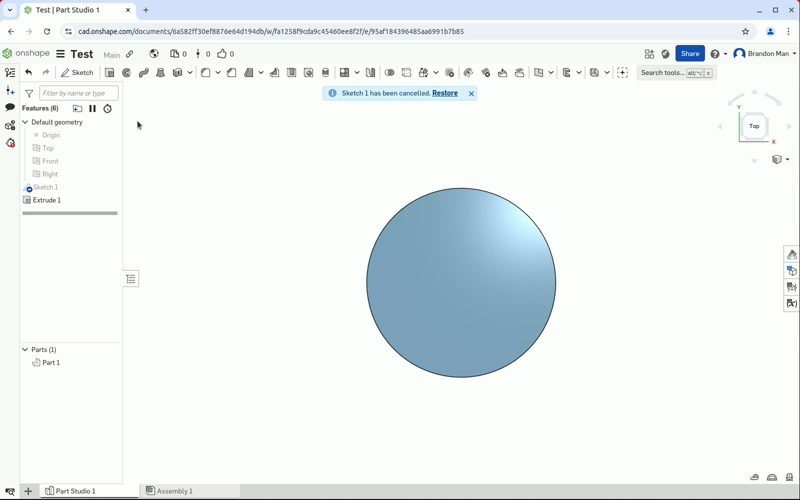
mouse_move(73, 189)
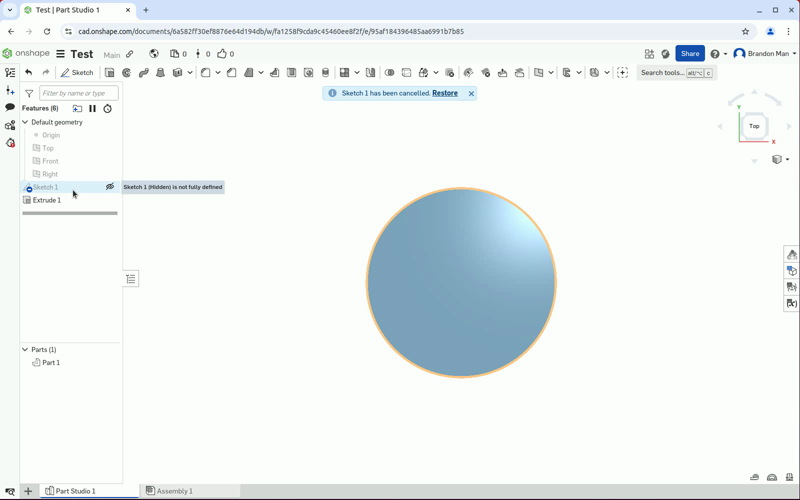
click(73, 189)
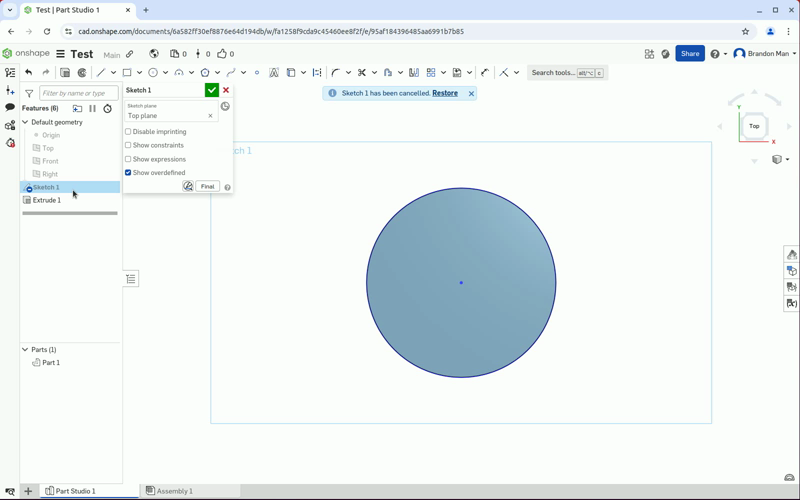
mouse_move(229, 92)
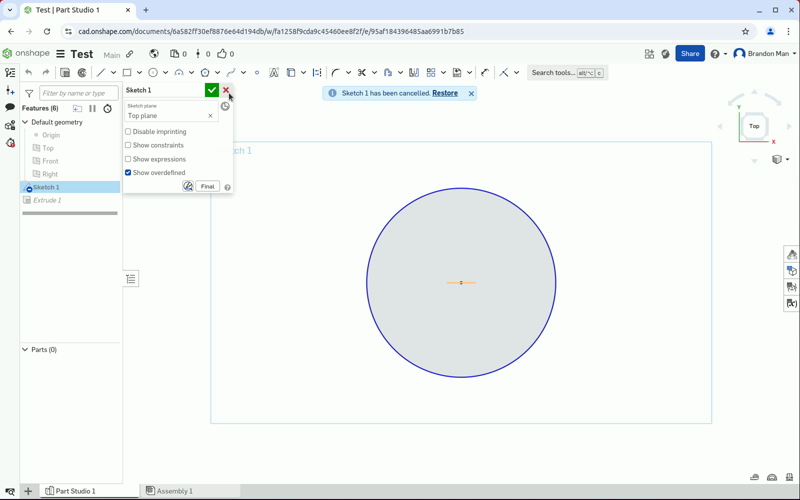
click(229, 92)
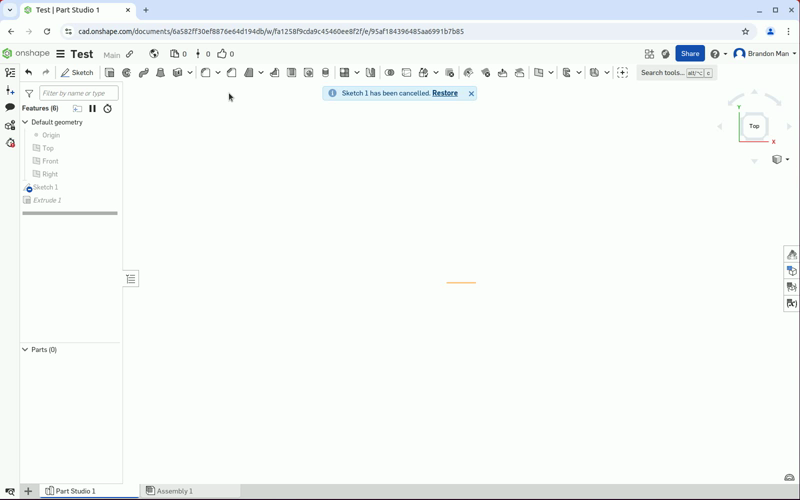
mouse_move(73, 352)
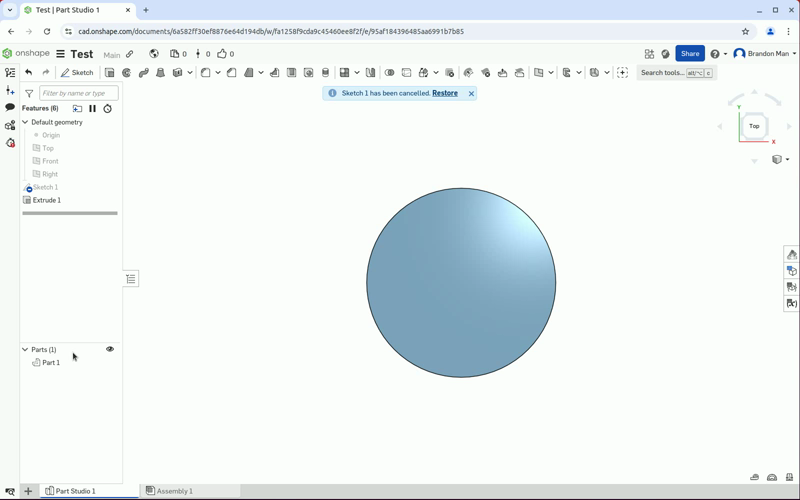
key(y)
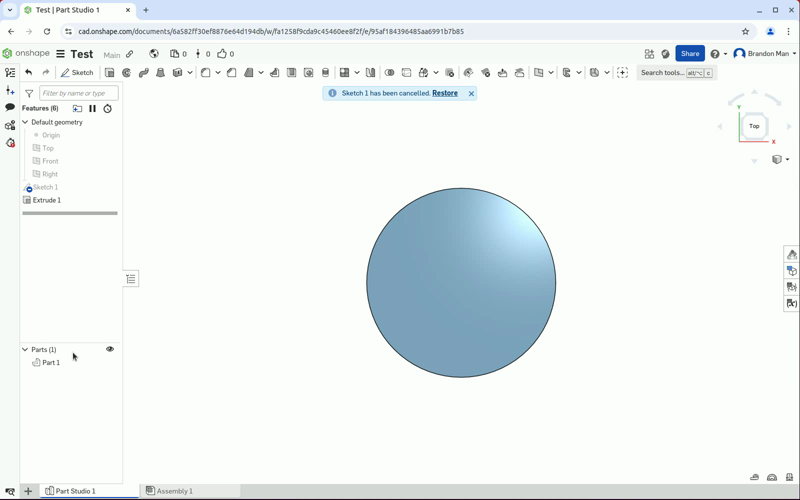
key(shift+p)
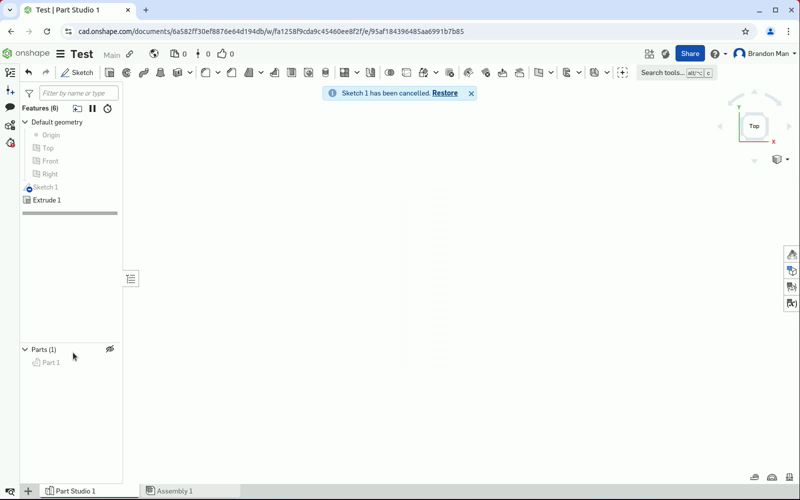
key(space)
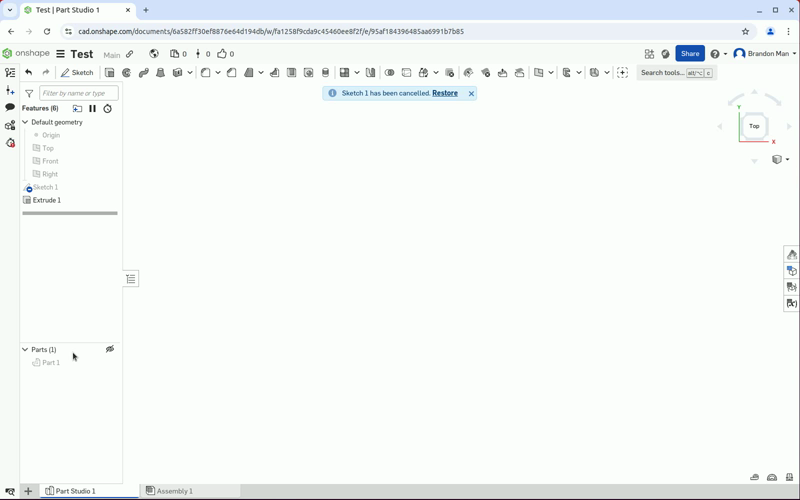
key_down(shift)
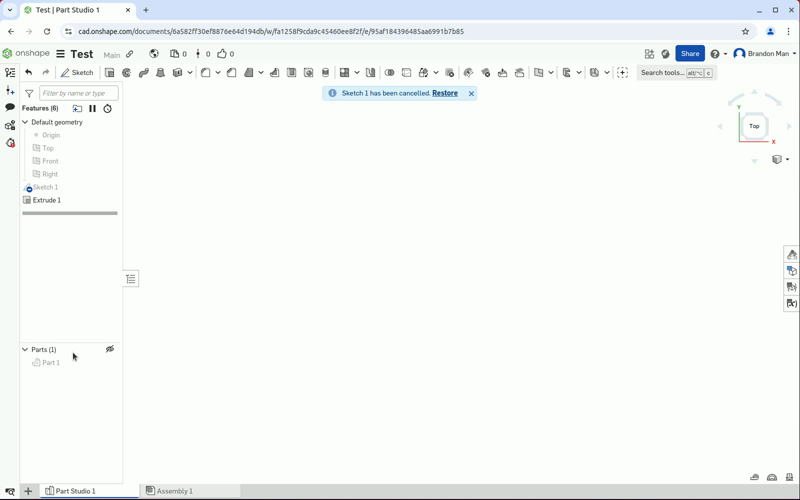
key(up)
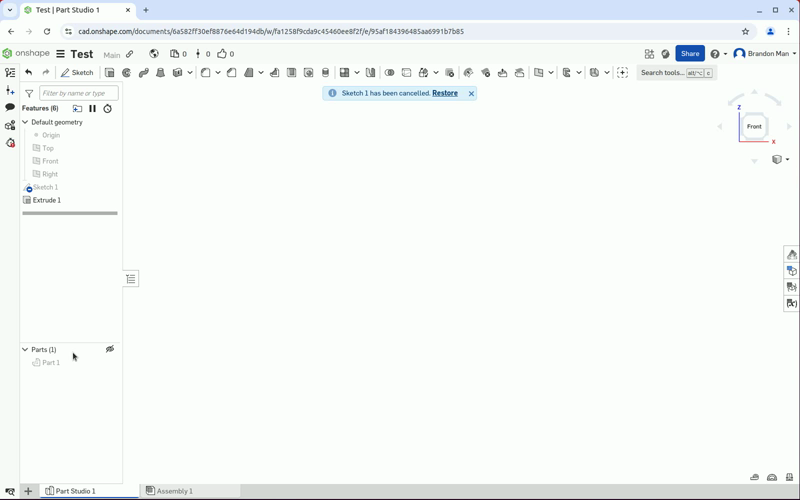
key_up(shift)
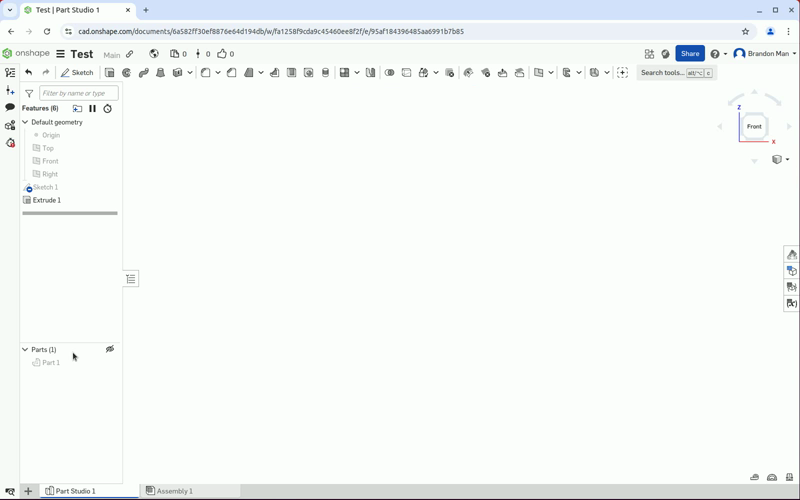
key(space)
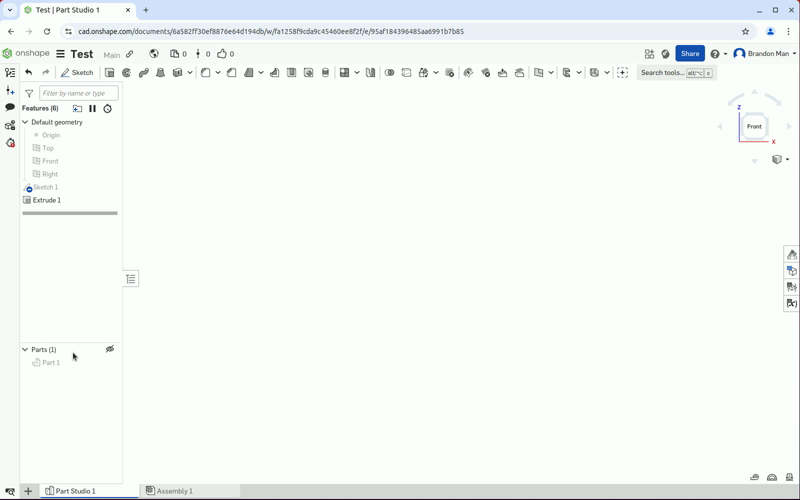
key_down(shift)
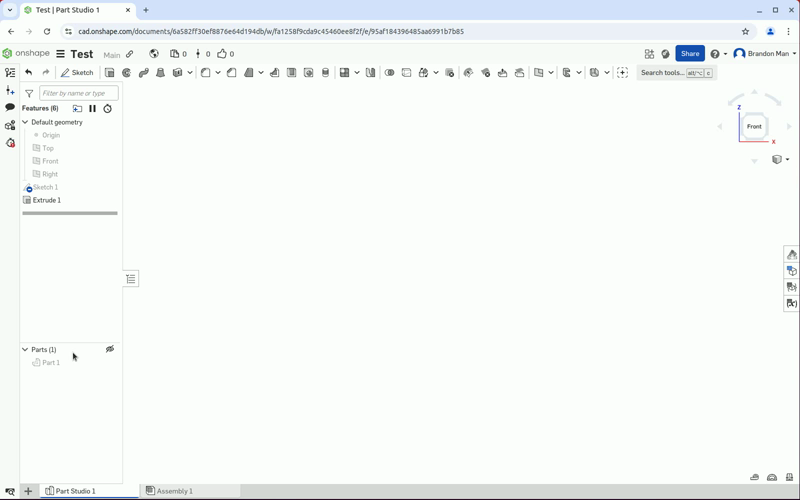
key(left)
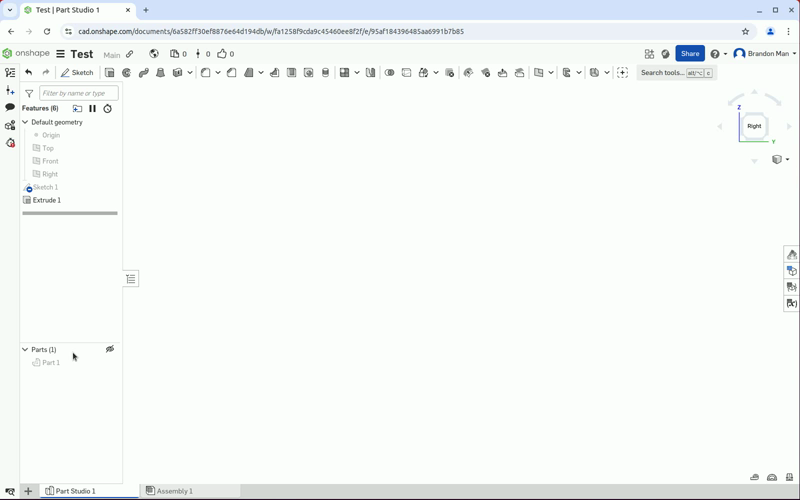
key_up(shift)
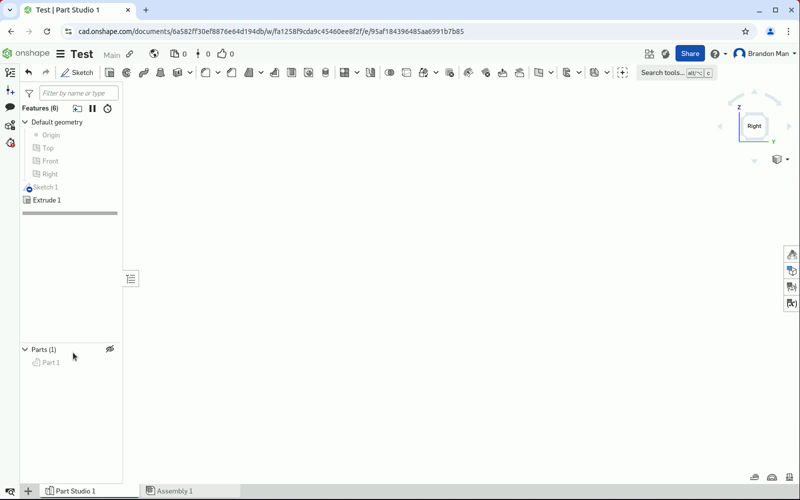
mouse_move(73, 352)
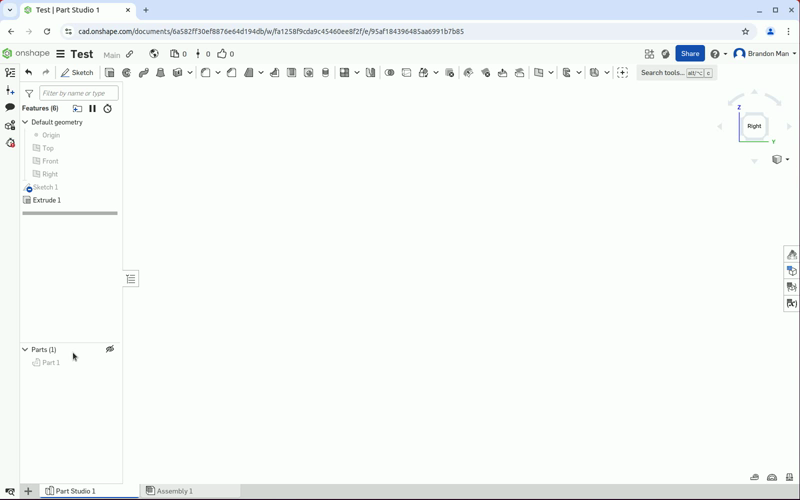
key(shift+y)
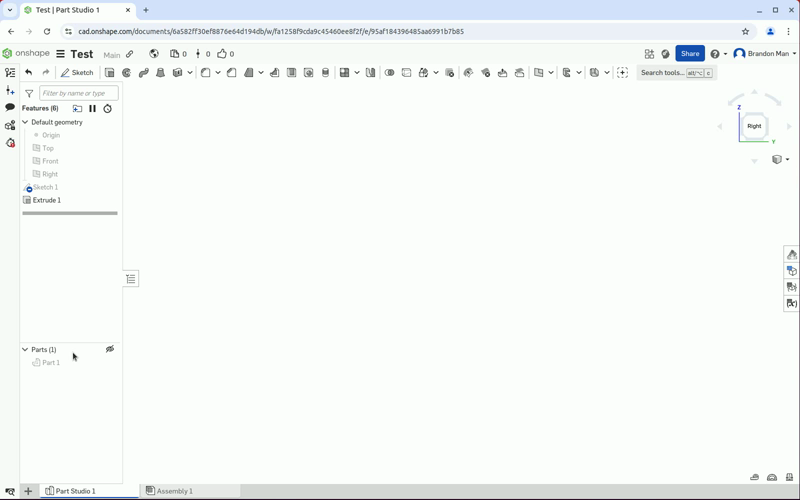
key(shift+s)
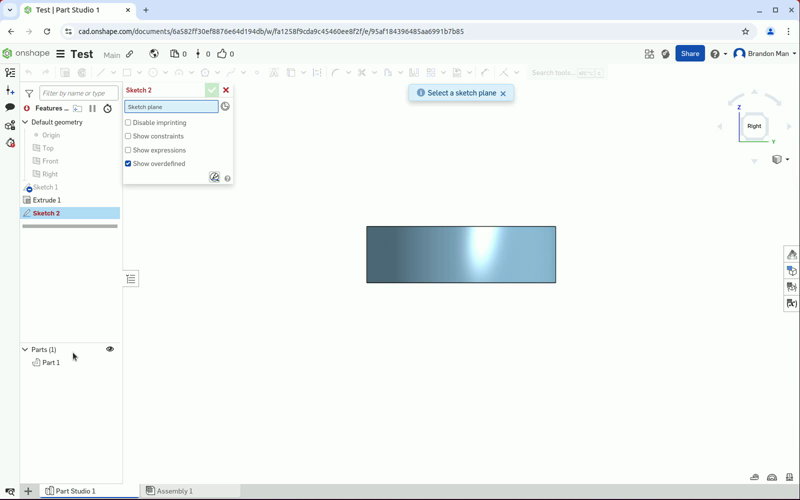
mouse_move(73, 176)
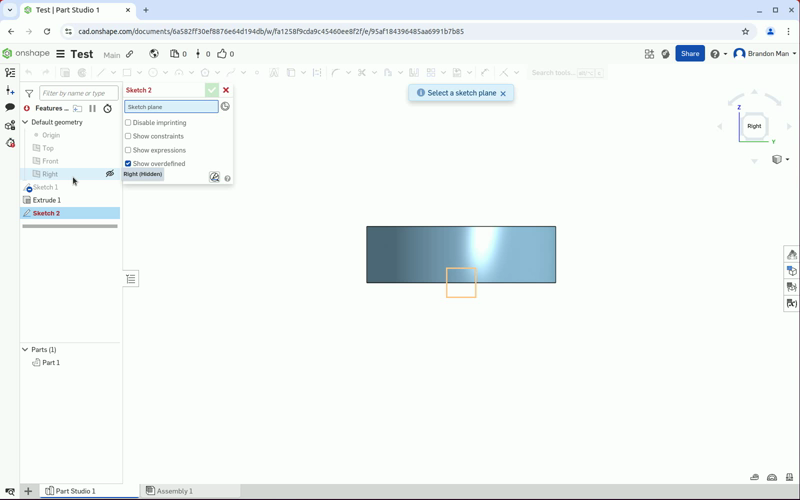
click(73, 176)
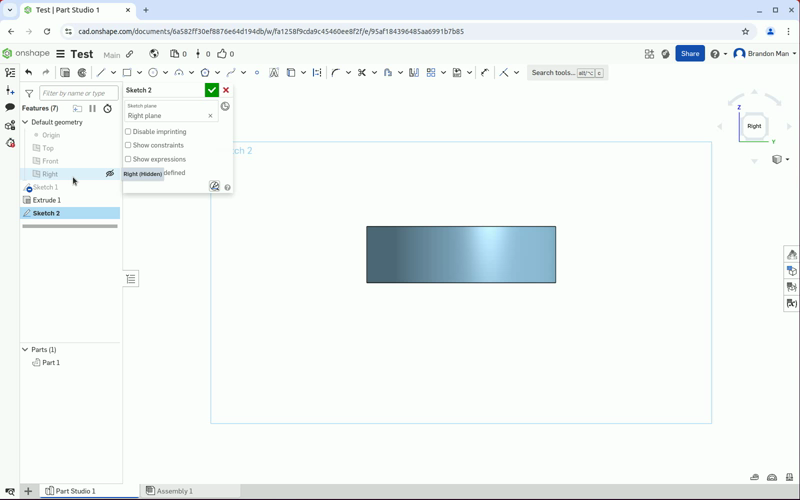
mouse_move(73, 352)
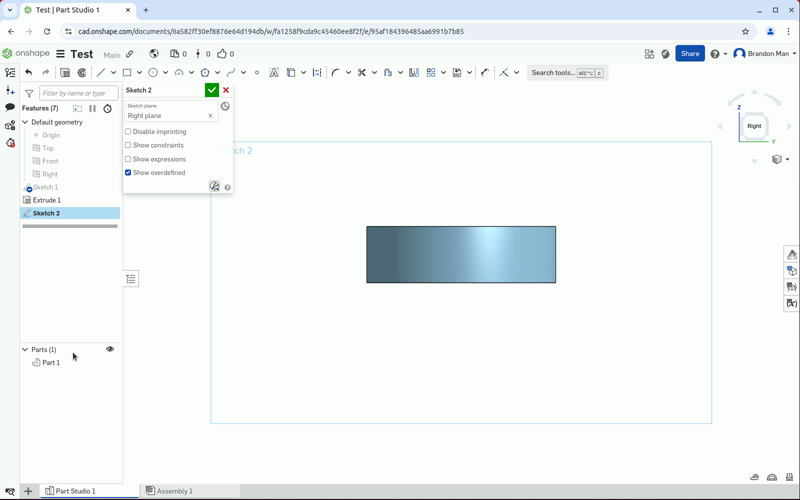
key(y)
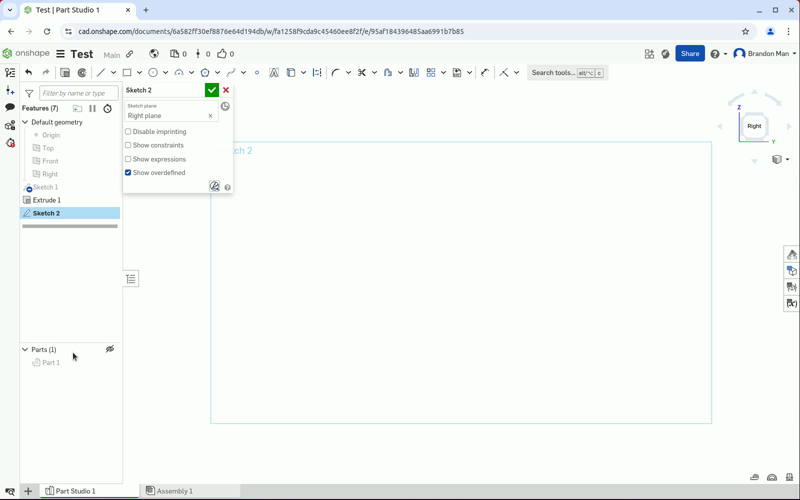
key(c)
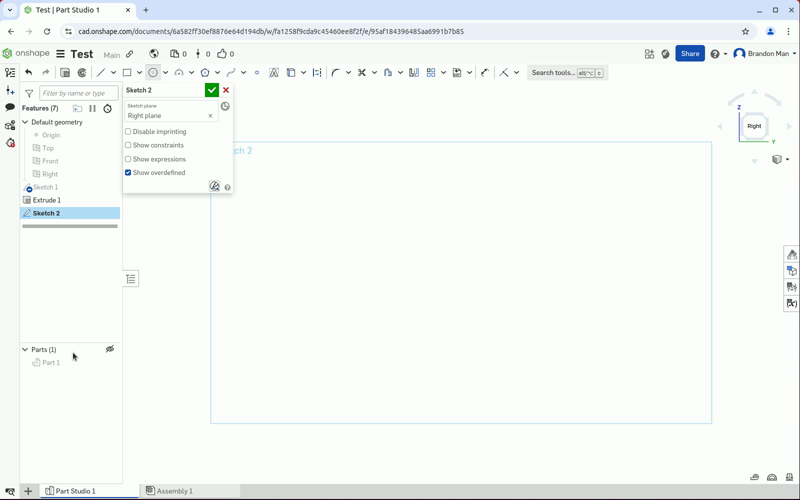
key_down(shift)
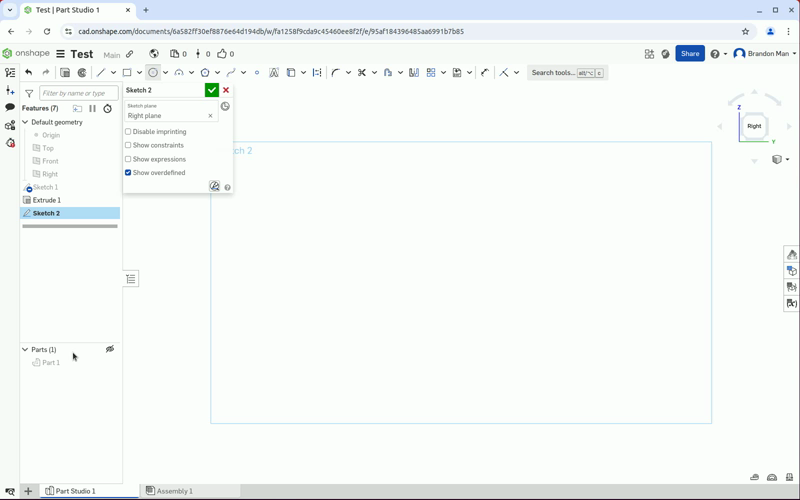
mouse_move(461, 226)
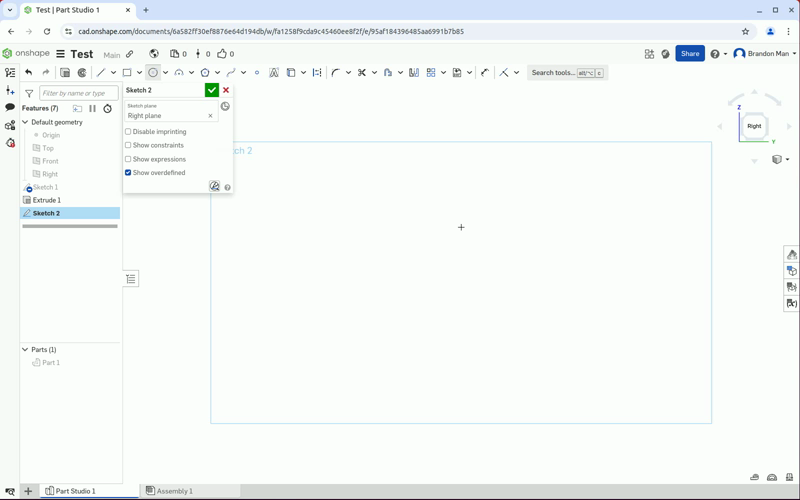
click(461, 226)
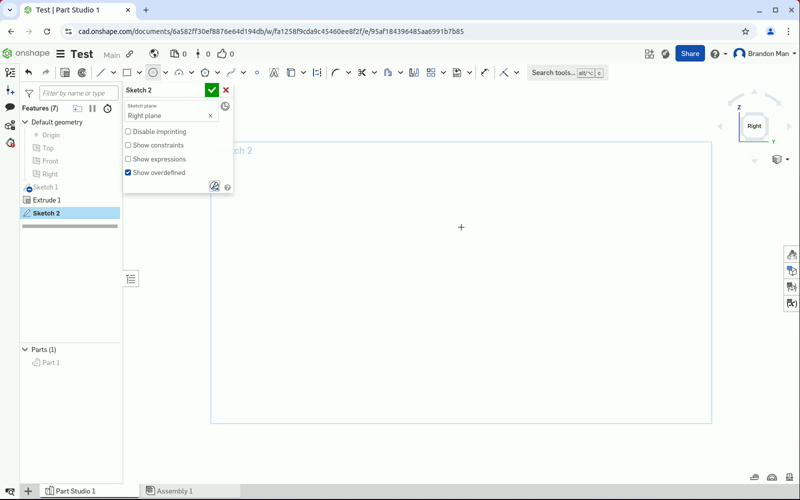
key_up(shift)
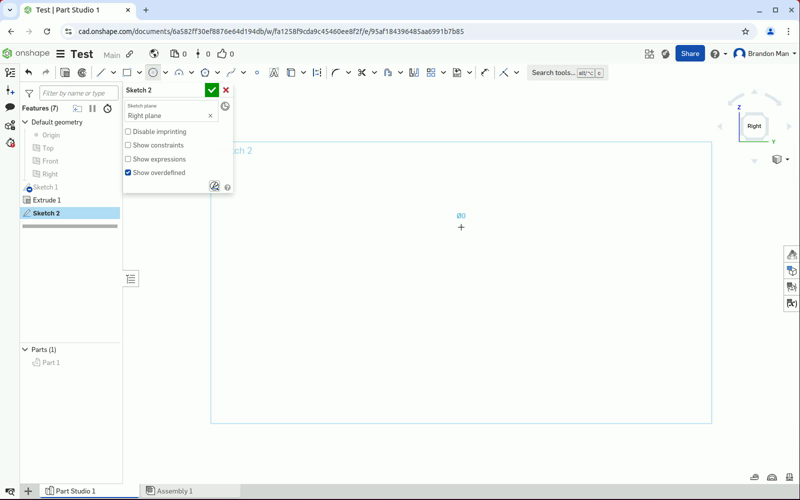
mouse_move(518, 226)
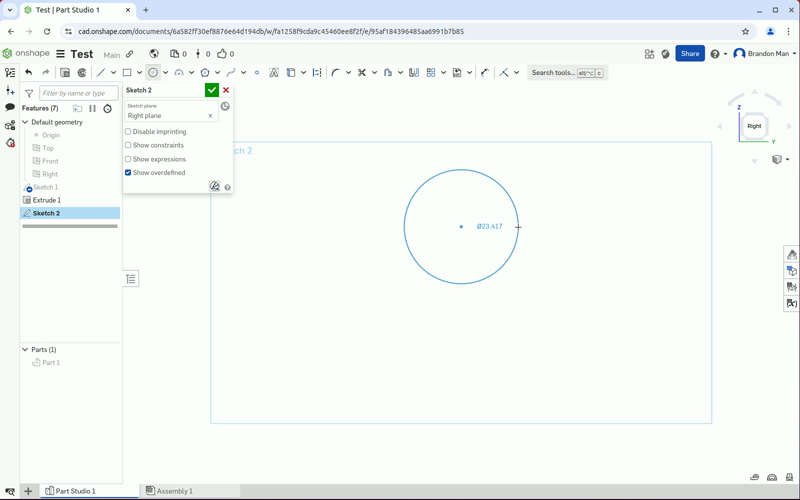
click(518, 226)
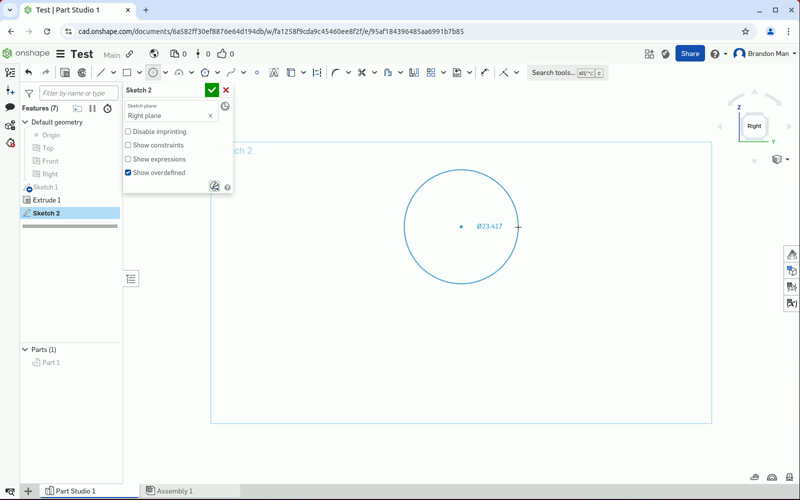
key(esc)
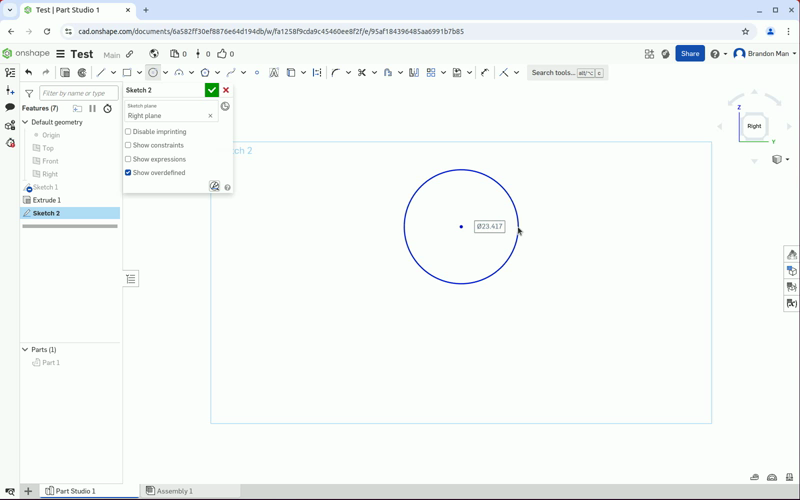
key(c)
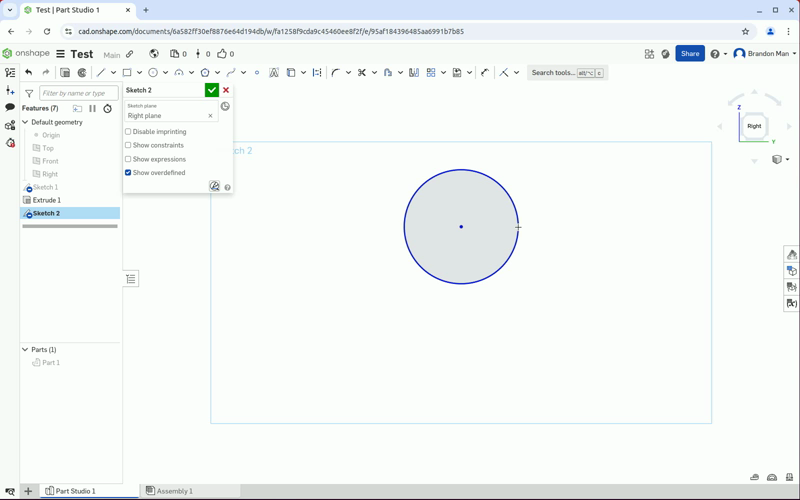
key_down(shift)
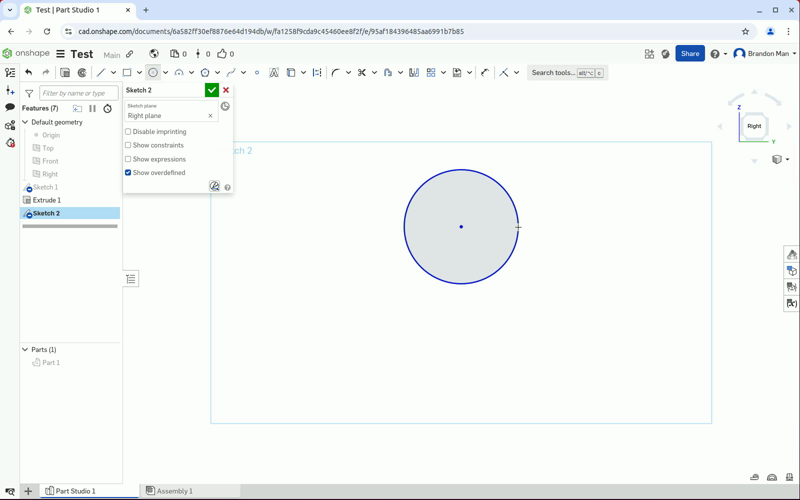
mouse_move(461, 198)
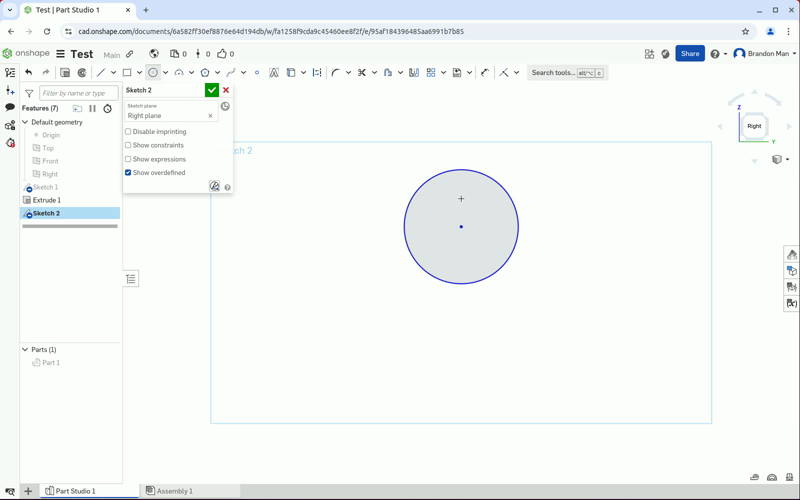
click(461, 198)
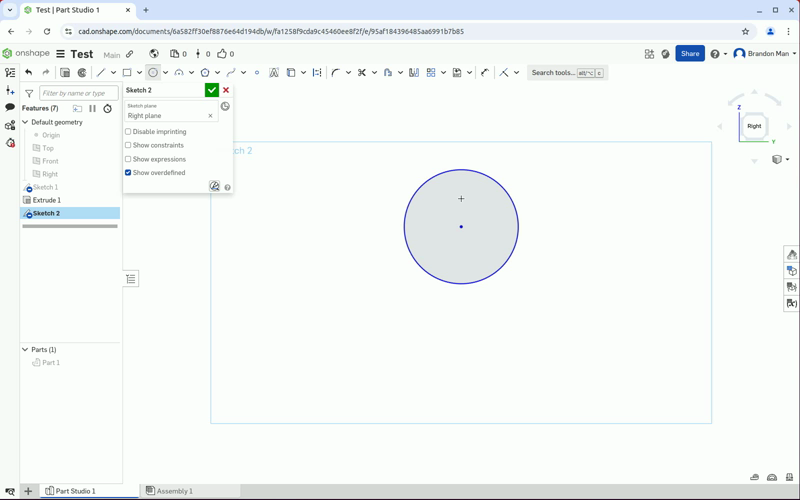
key_up(shift)
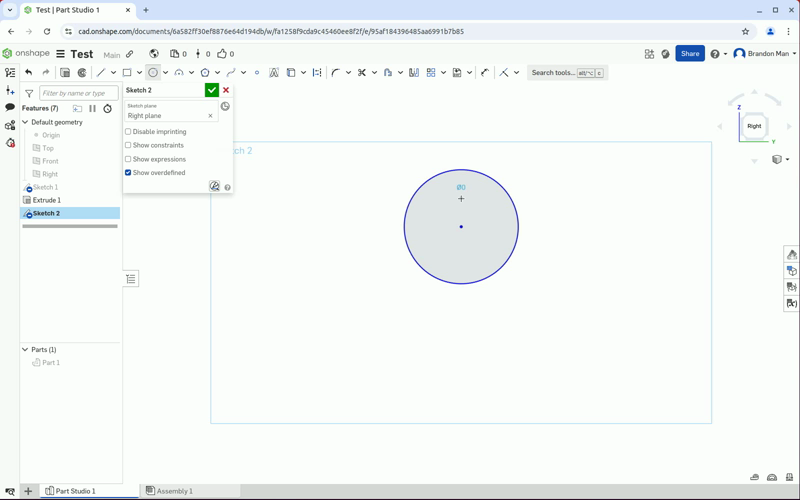
mouse_move(470, 198)
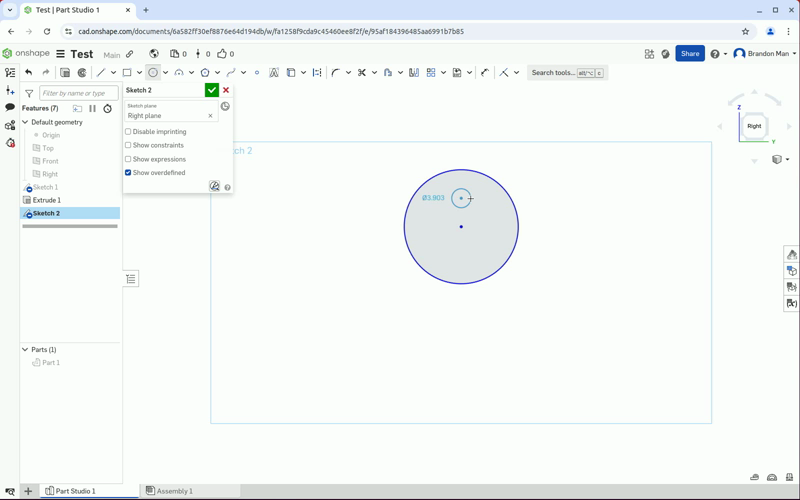
click(470, 198)
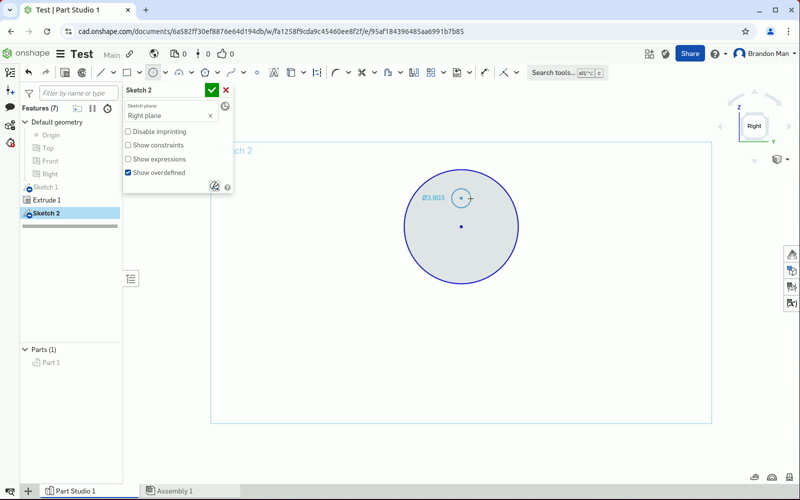
key(esc)
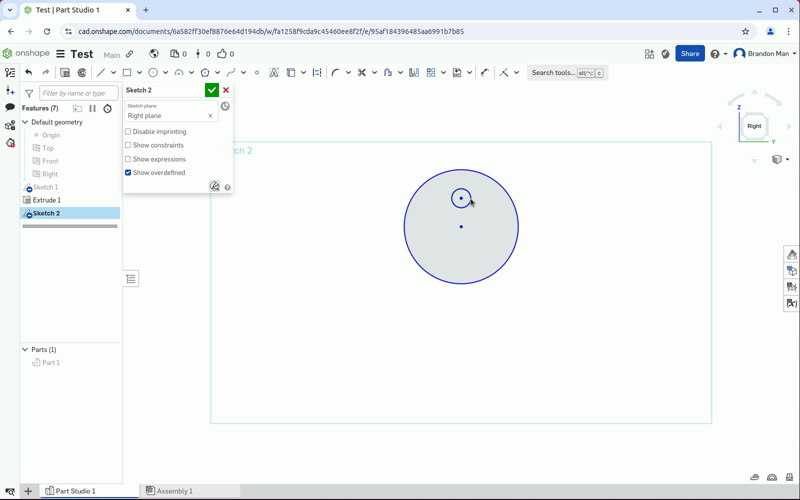
mouse_move(477, 207)
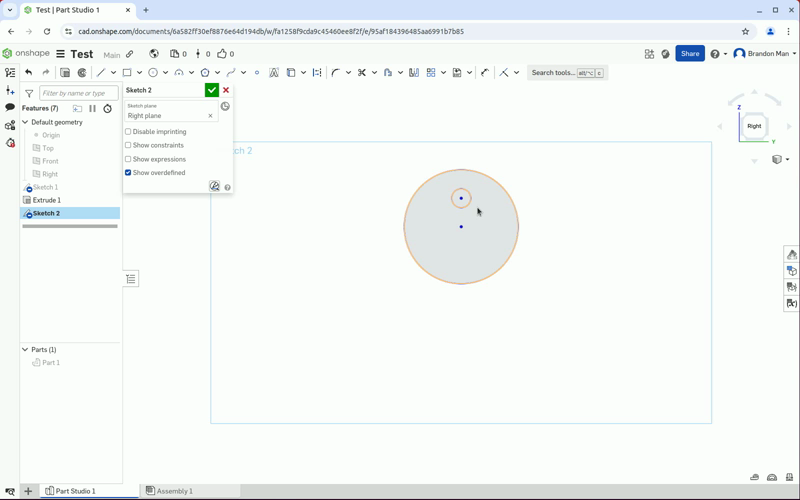
click(477, 207)
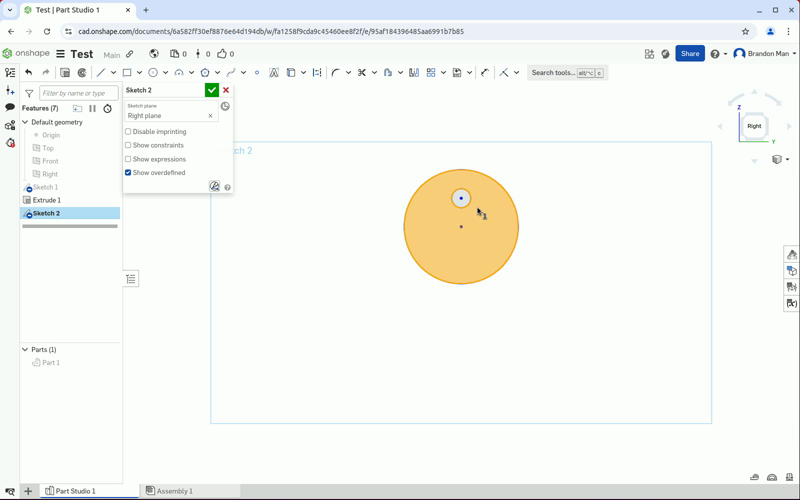
mouse_move(73, 352)
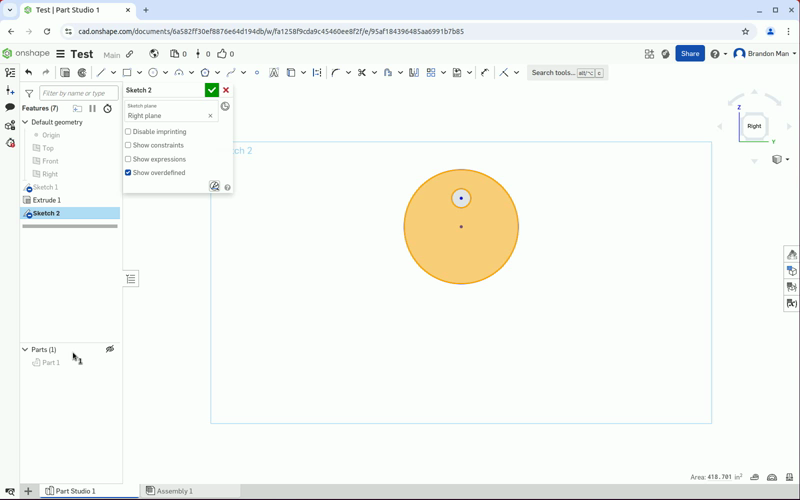
key(shift+y)
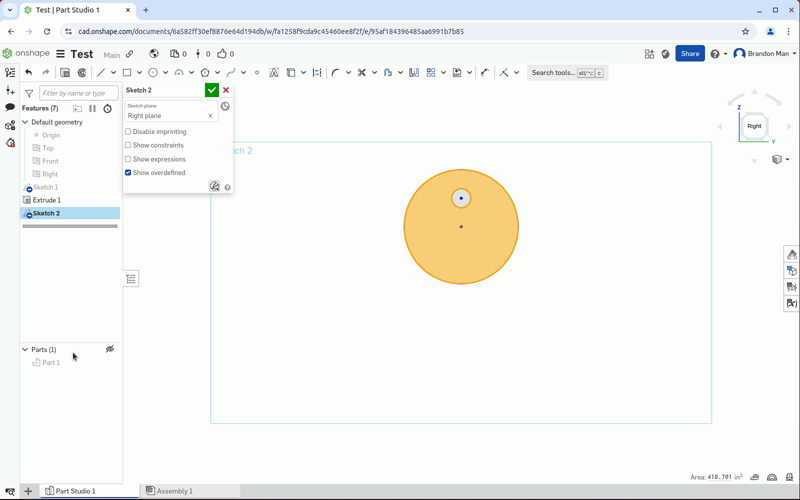
key(shift+e)
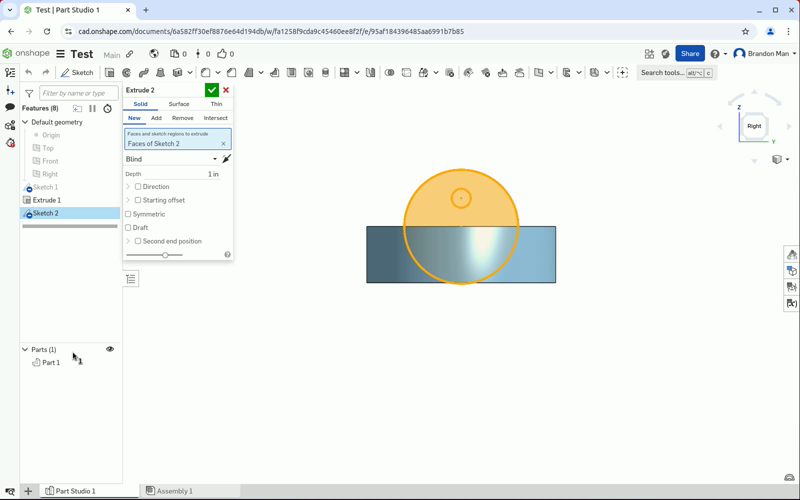
mouse_move(143, 106)
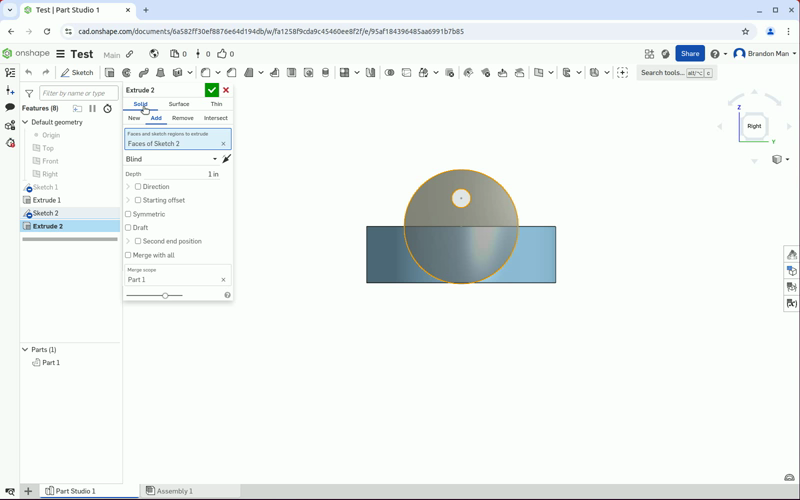
click(143, 106)
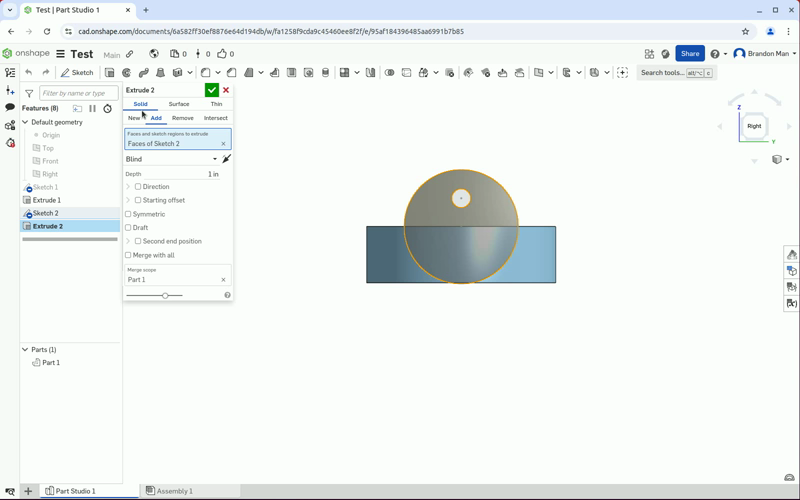
mouse_move(137, 120)
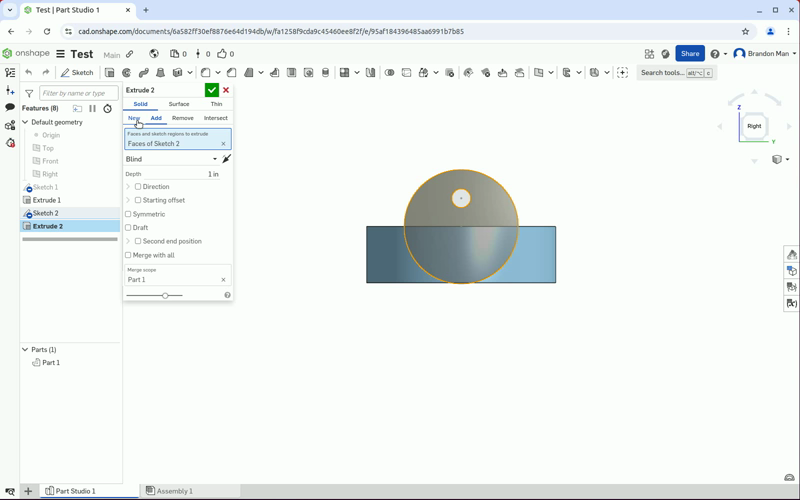
click(137, 120)
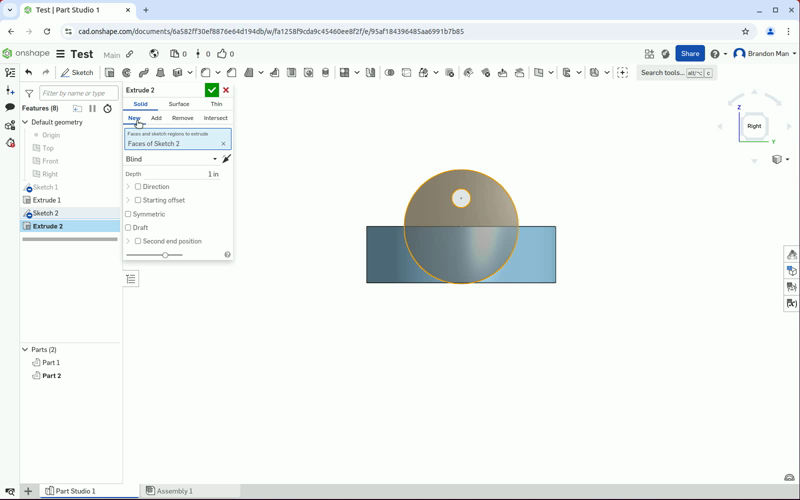
key(tab, 4)
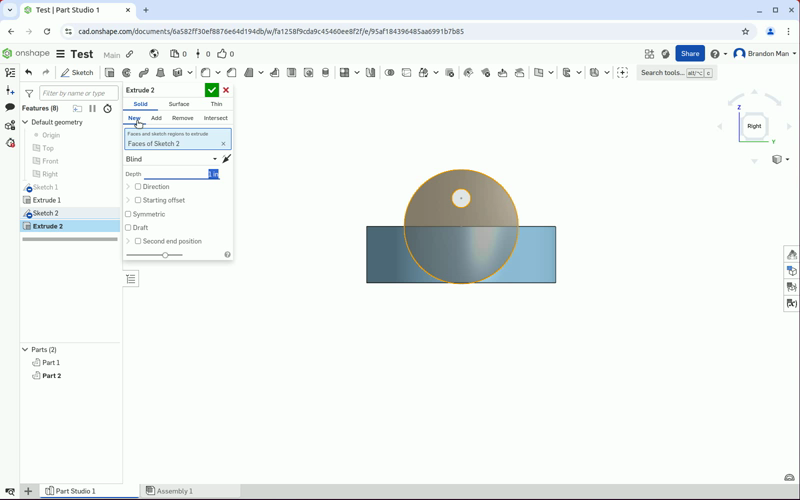
text(9.628)
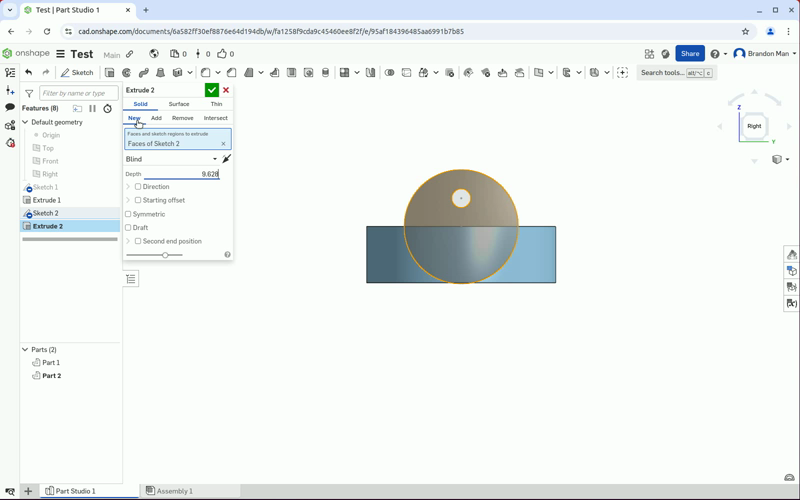
key(tab, 3)
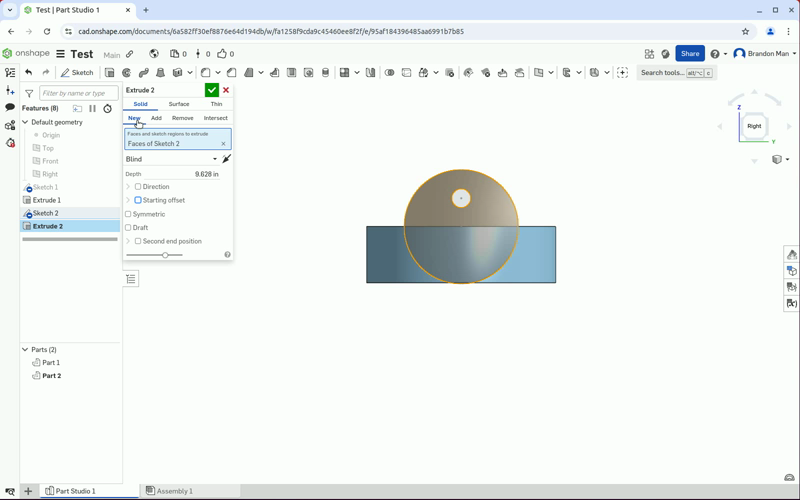
key(tab, 2)
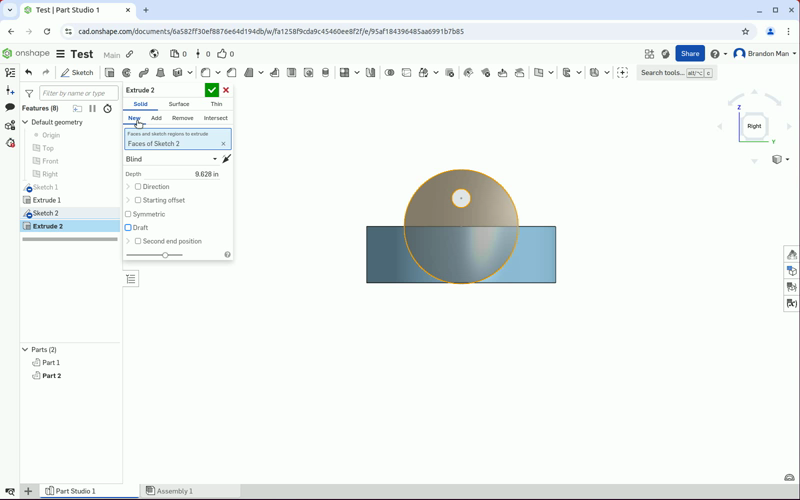
key(space)
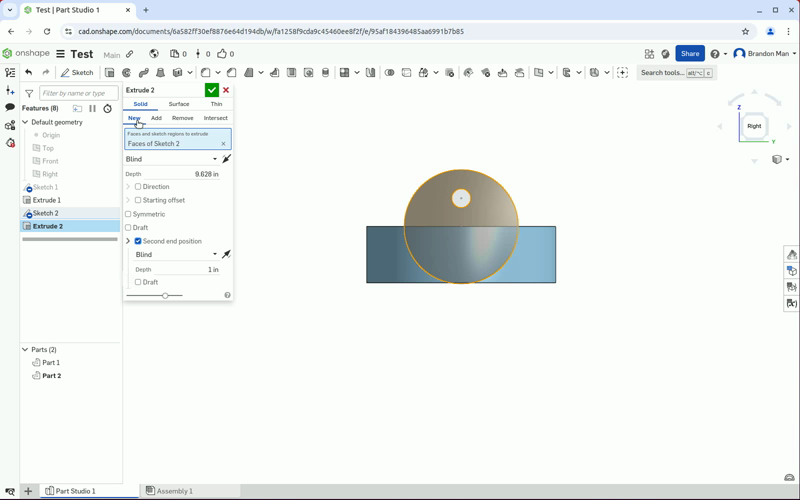
key(tab, 3)
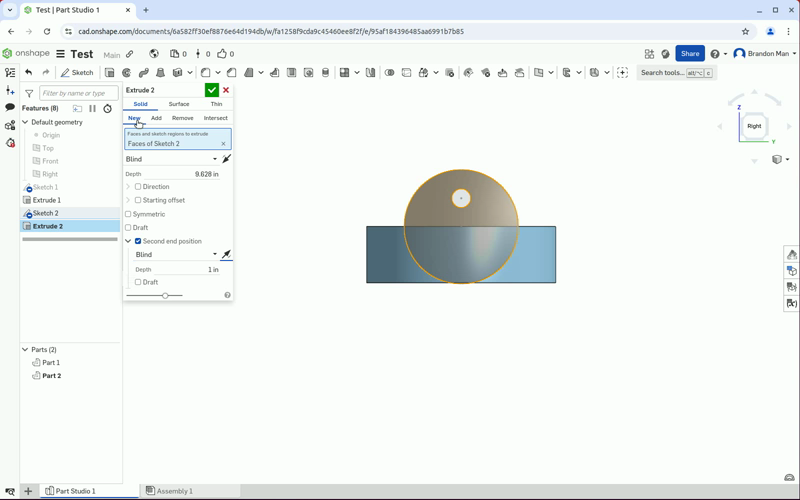
text(9.628)
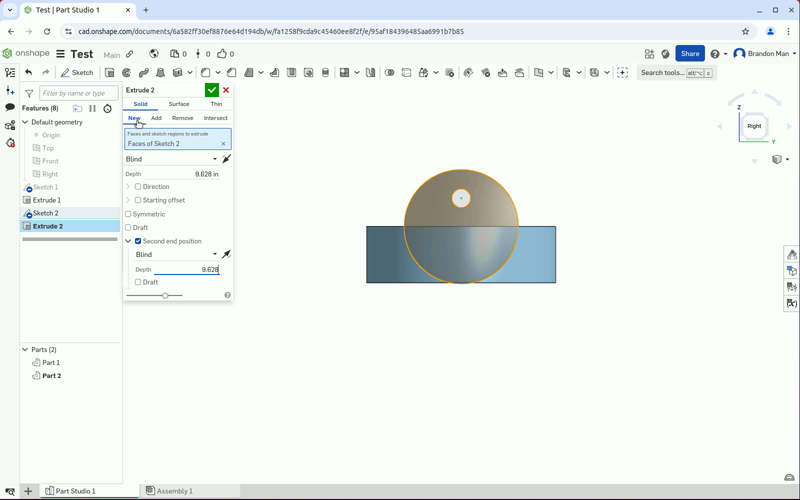
key(enter)
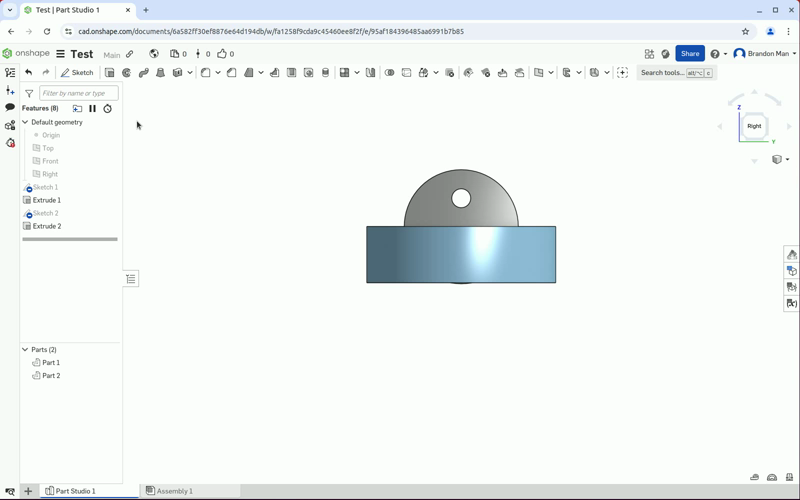
key(shift+h)
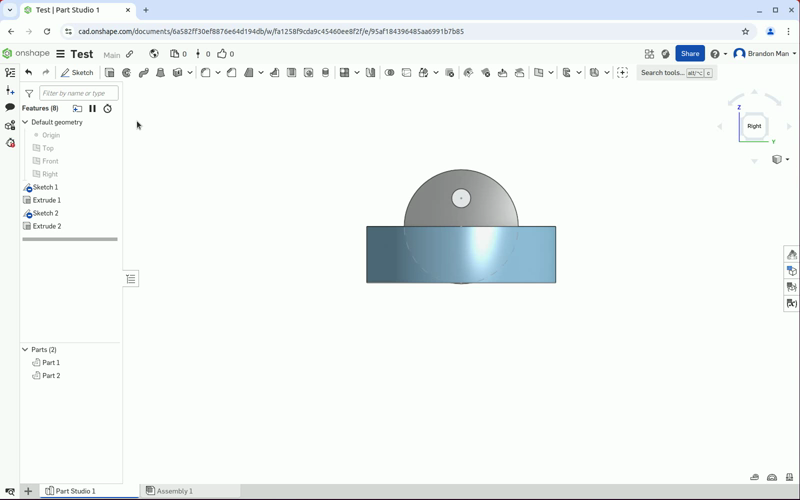
key(shift+h)
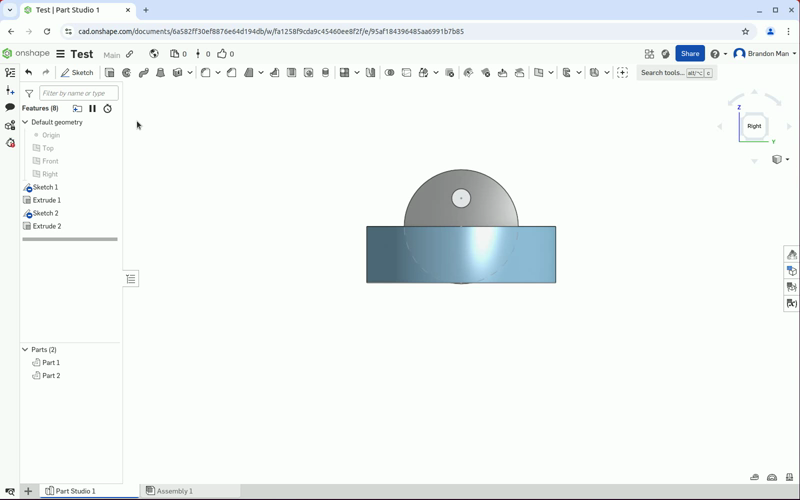
key(shift+7)
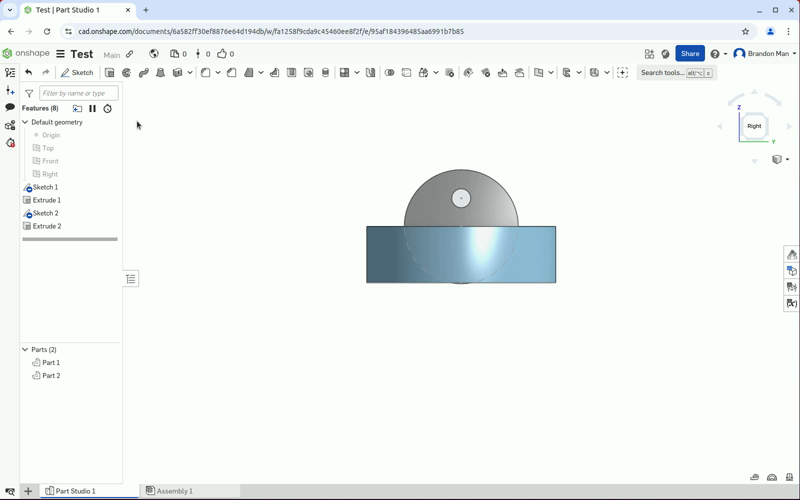
key(right, 2)
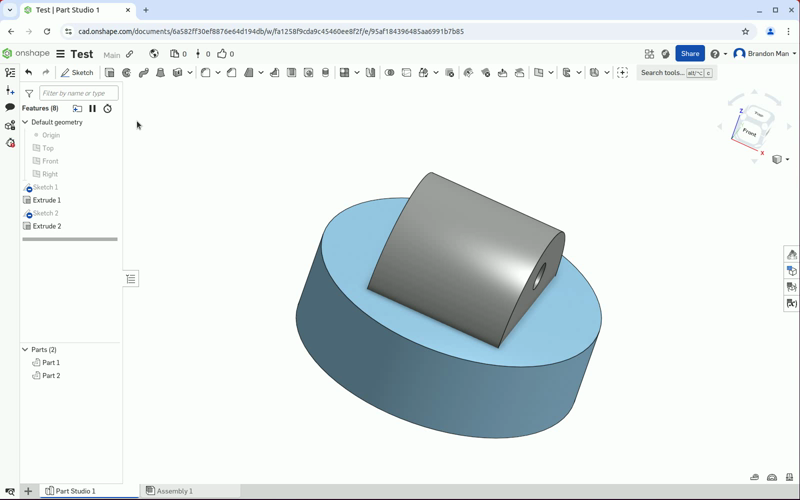
key(down, 2)
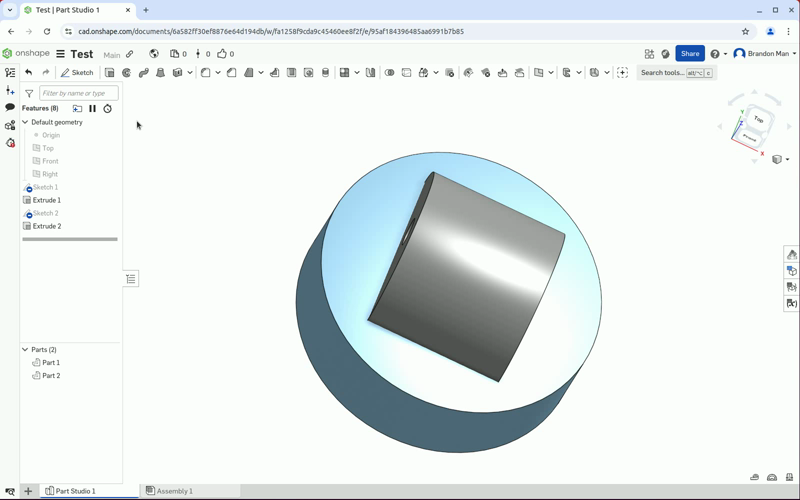
key(up, 2)
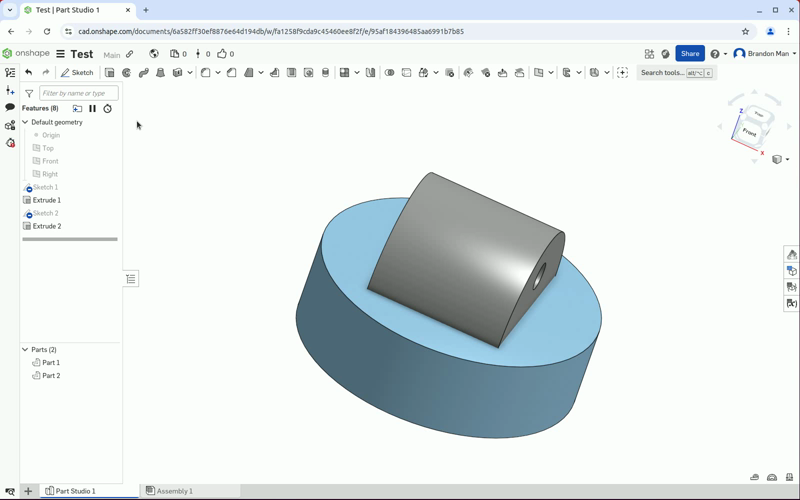
key(left, 2)
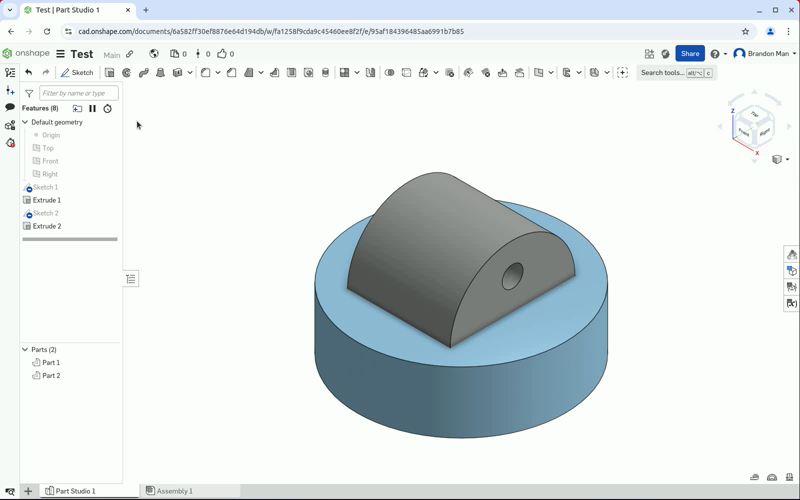
mouse_move(73, 189)
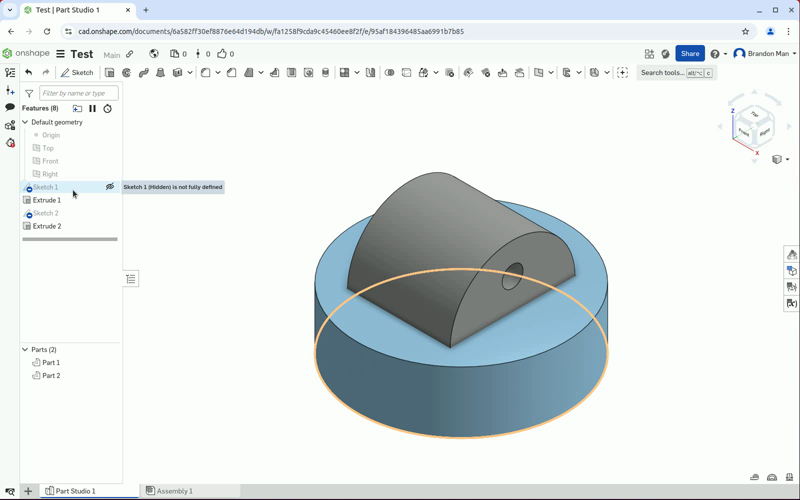
click(73, 189)